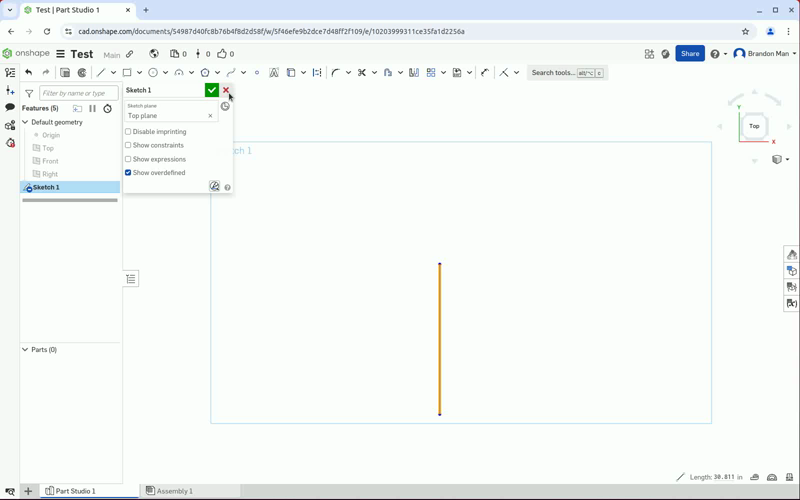
key(shift+h)
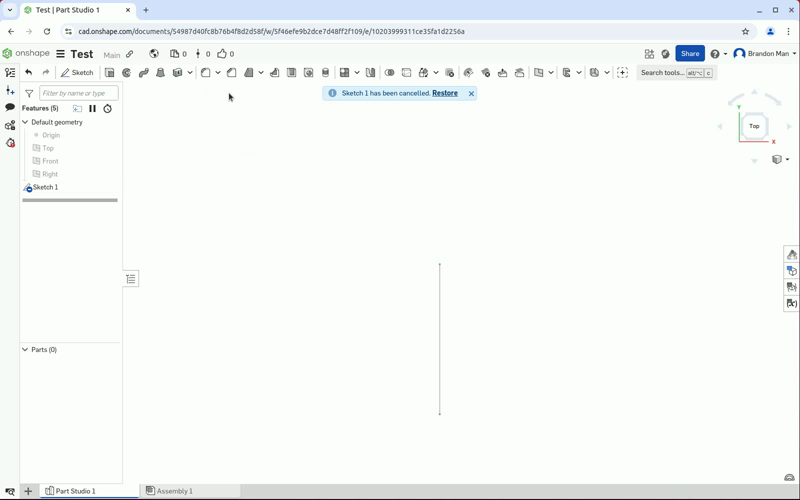
key(shift+s)
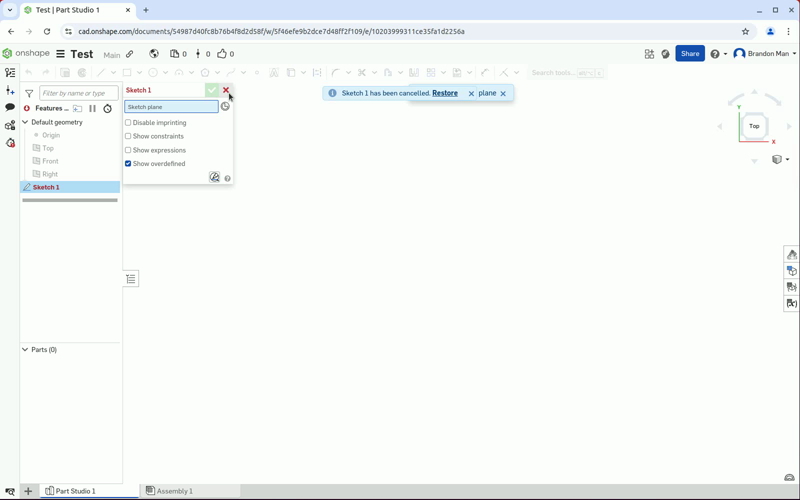
mouse_move(73, 150)
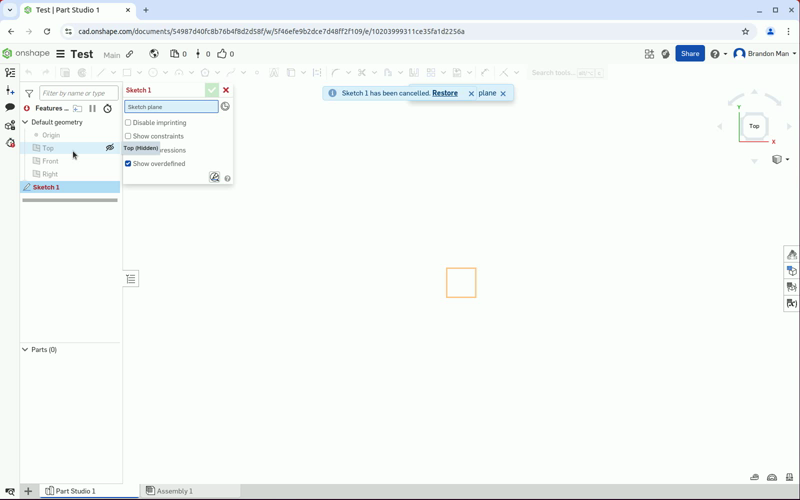
click(73, 150)
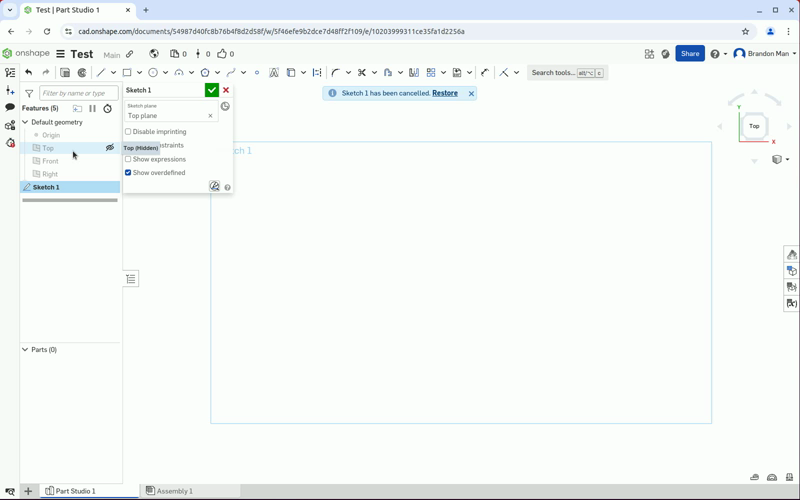
mouse_move(73, 352)
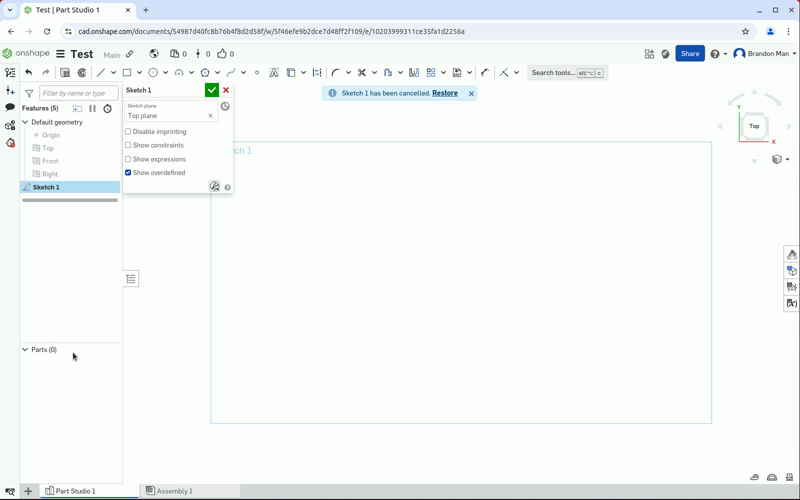
key(y)
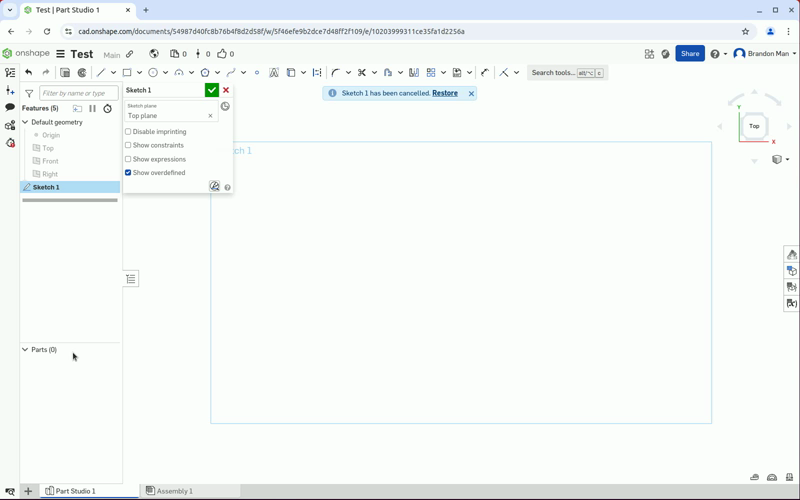
key(c)
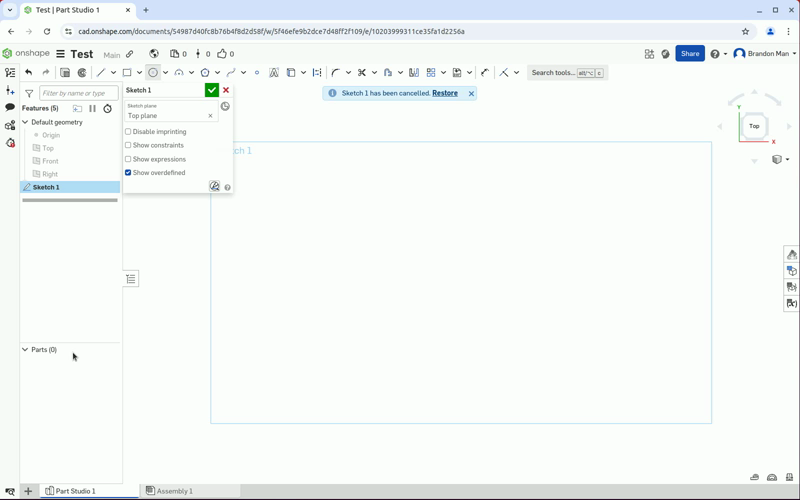
key_down(shift)
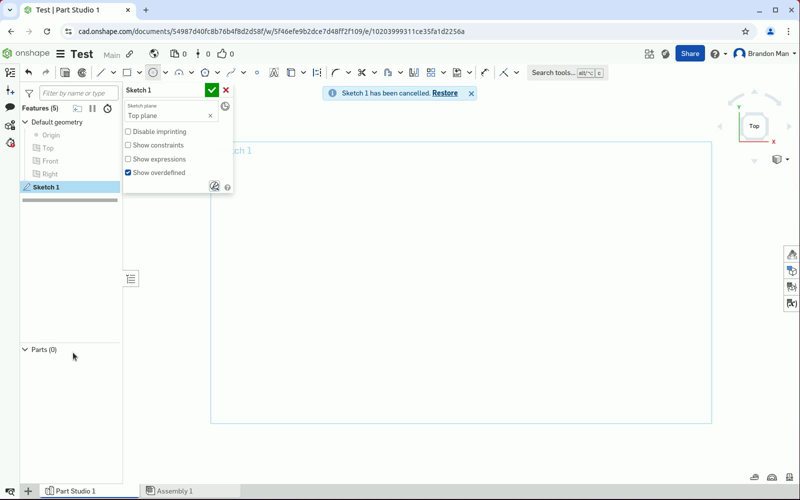
mouse_move(461, 282)
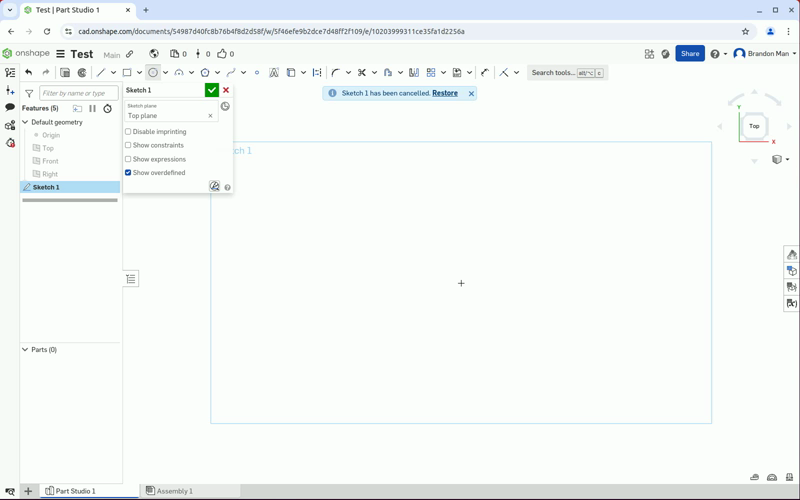
click(461, 282)
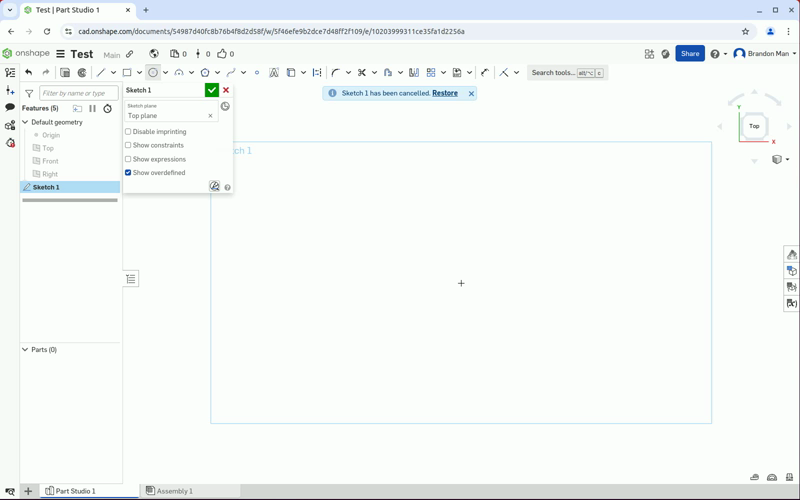
key_up(shift)
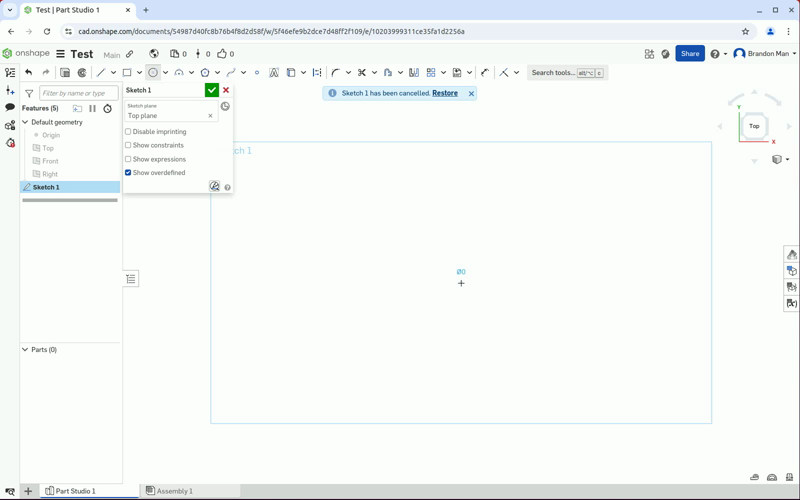
mouse_move(478, 282)
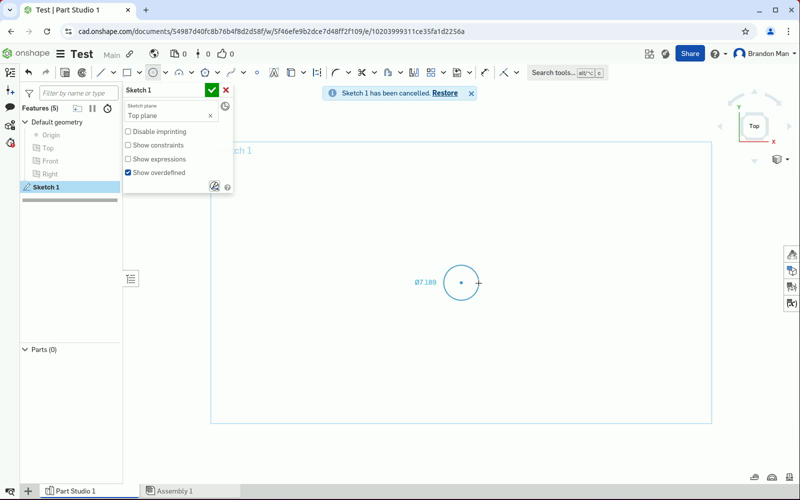
click(478, 282)
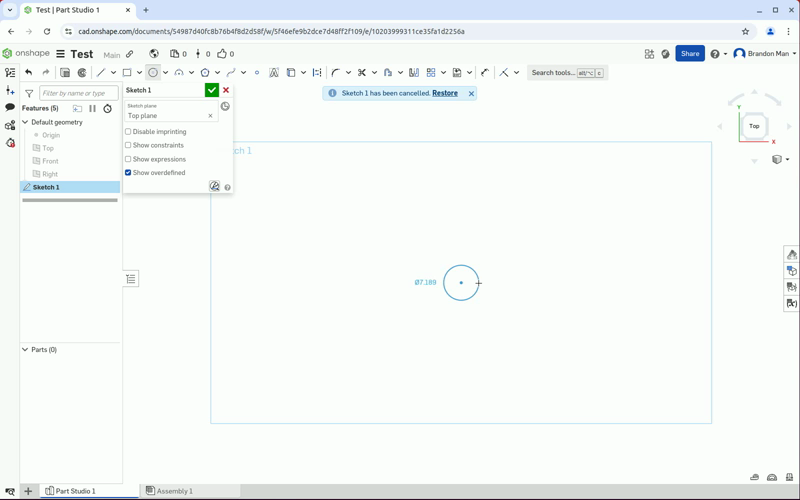
key(esc)
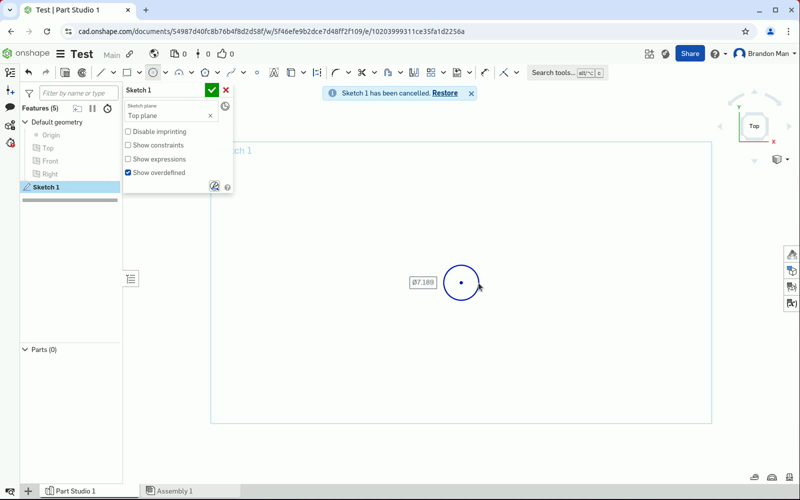
key(c)
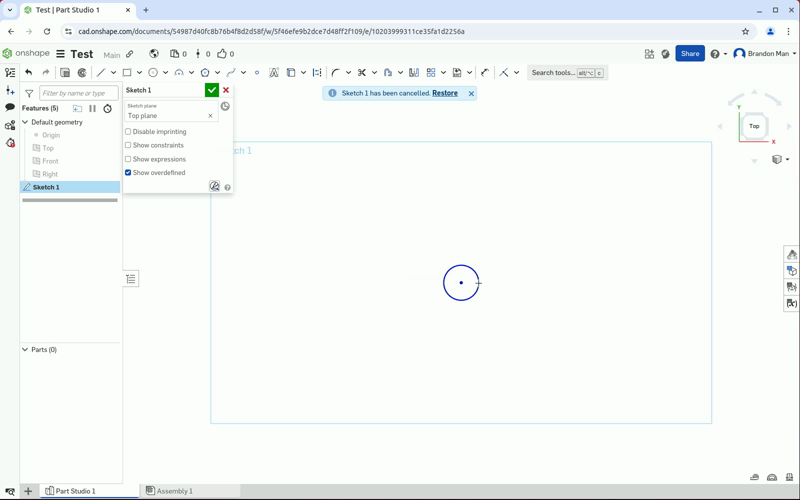
key_down(shift)
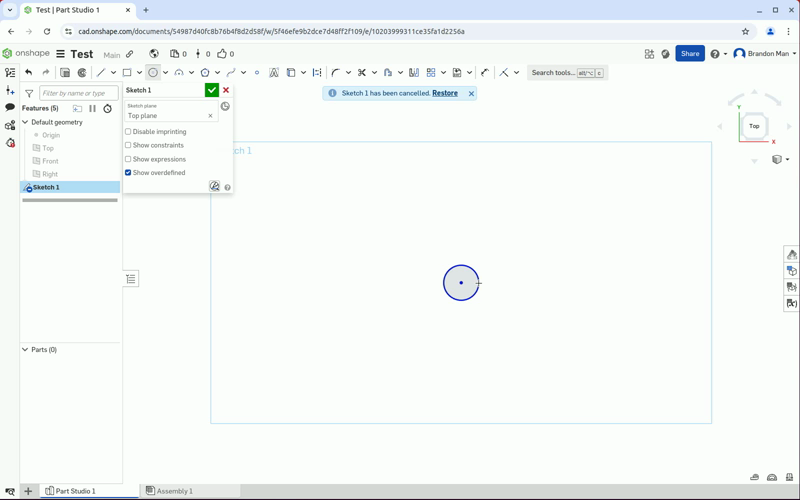
mouse_move(461, 282)
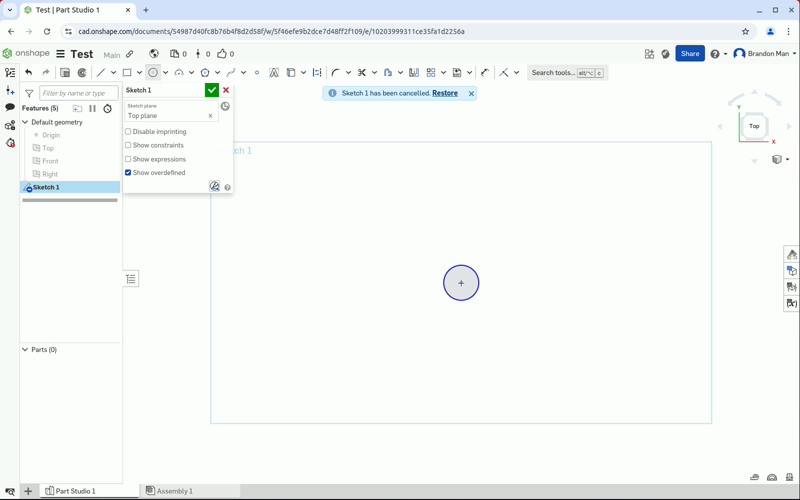
click(461, 282)
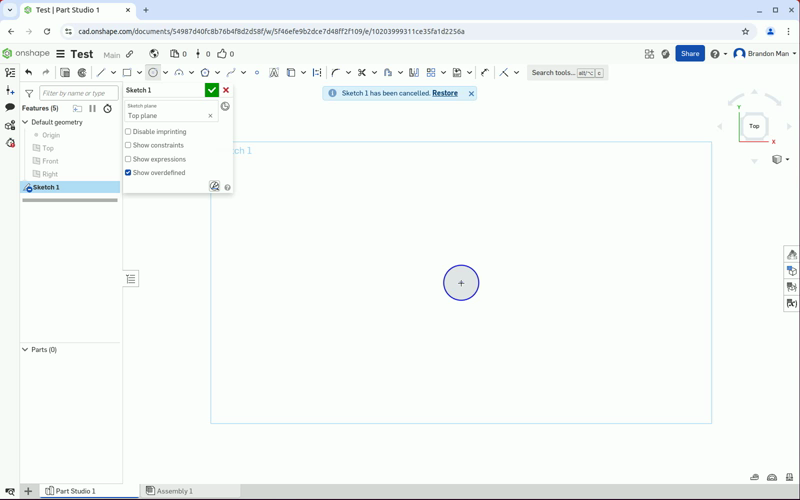
key_up(shift)
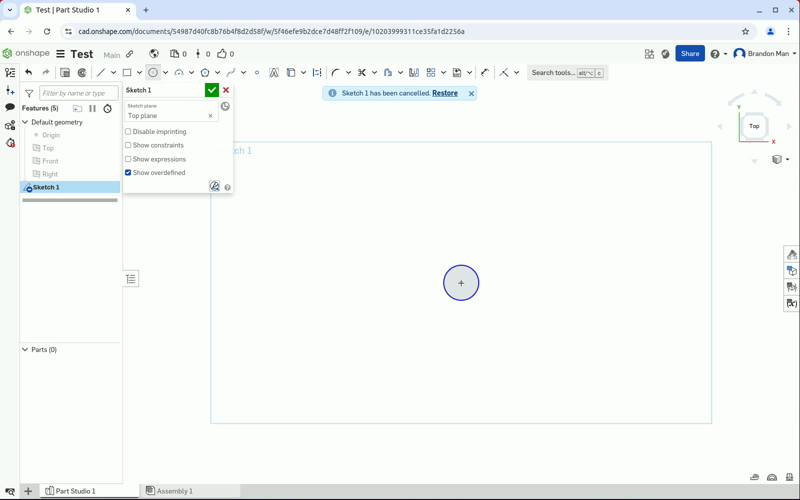
mouse_move(467, 282)
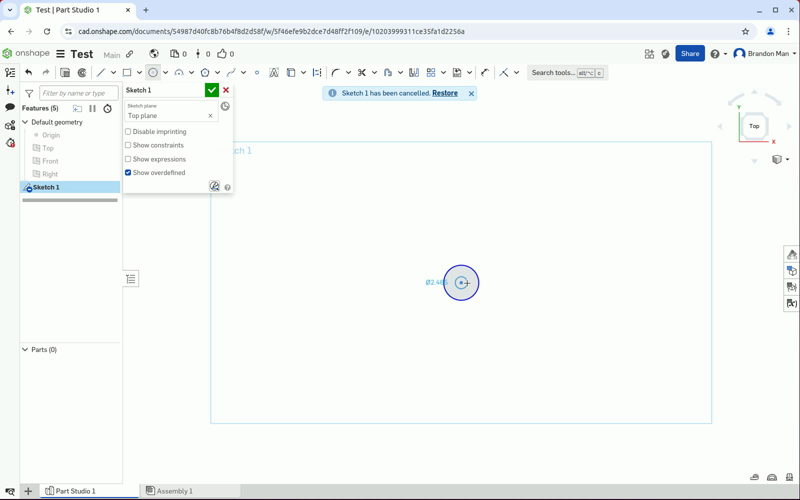
click(467, 282)
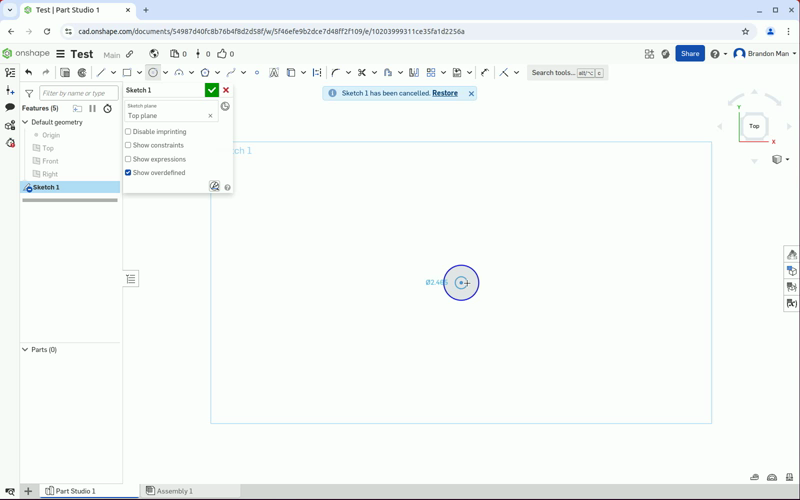
key(esc)
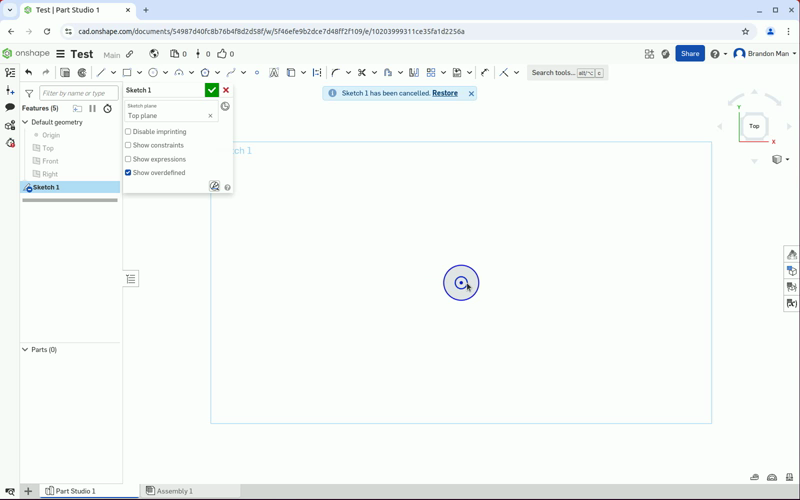
mouse_move(456, 291)
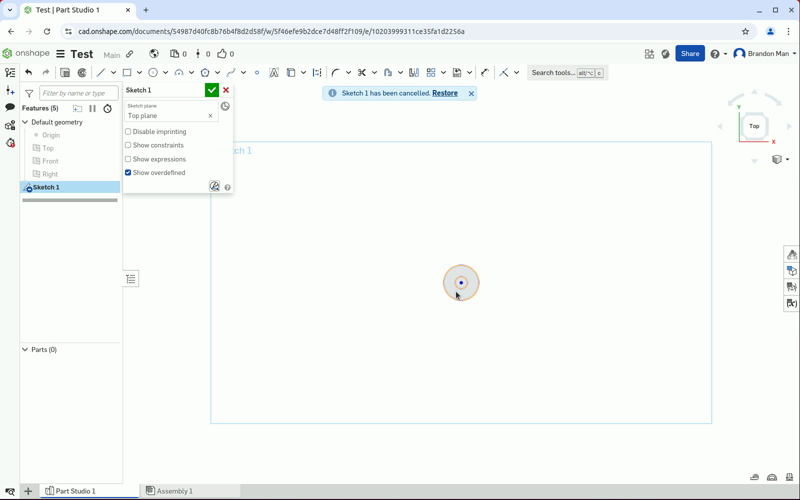
scroll(6)
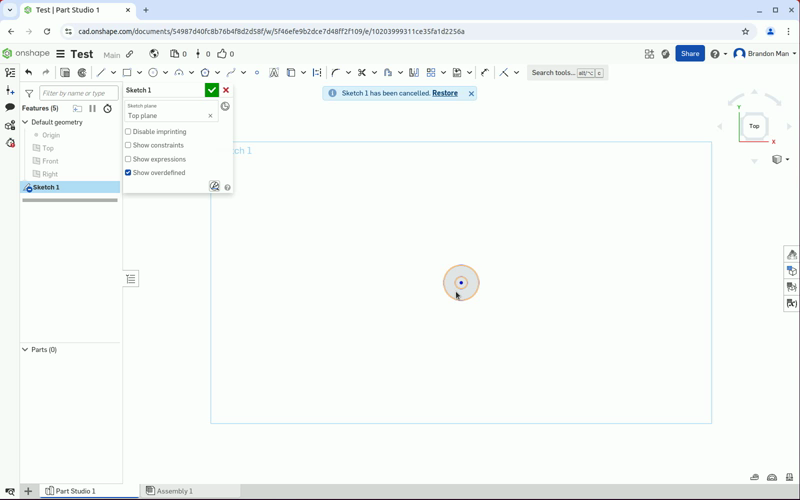
scroll(6)
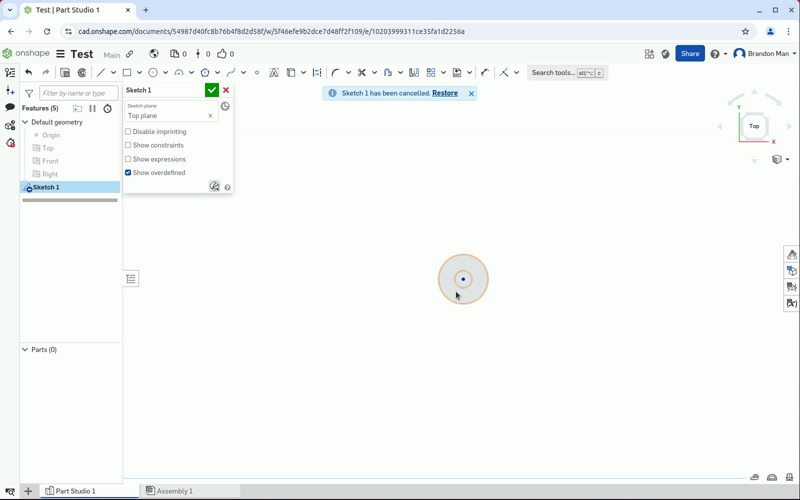
scroll(6)
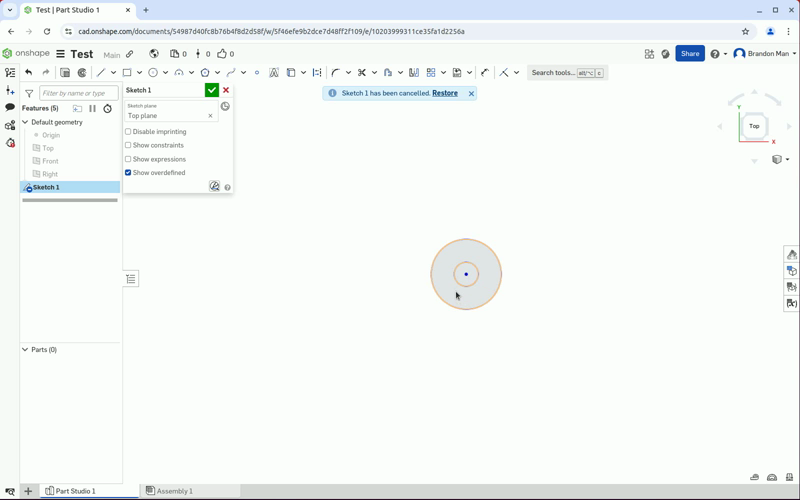
scroll(6)
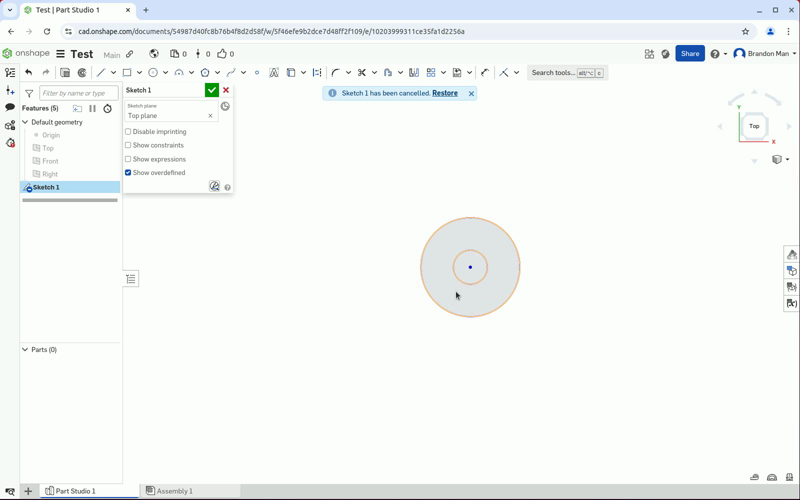
scroll(6)
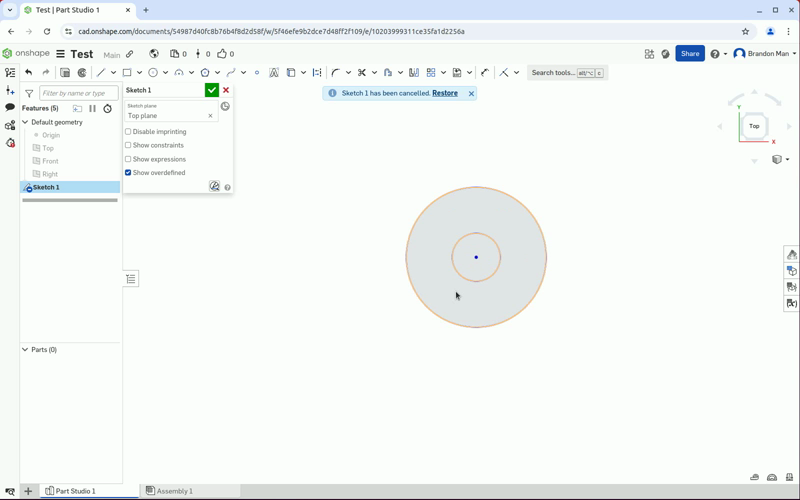
scroll(6)
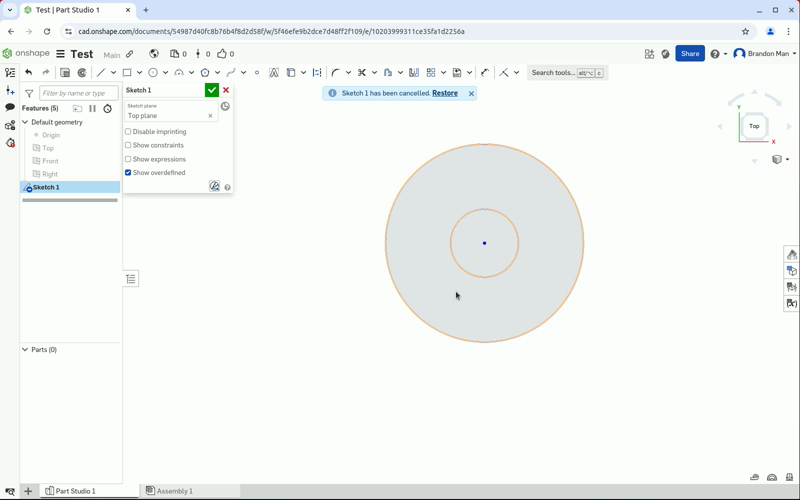
scroll(6)
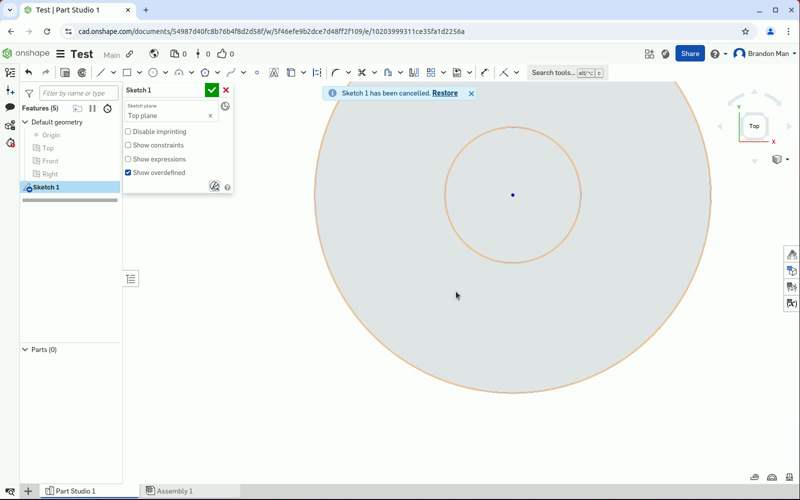
click(456, 291)
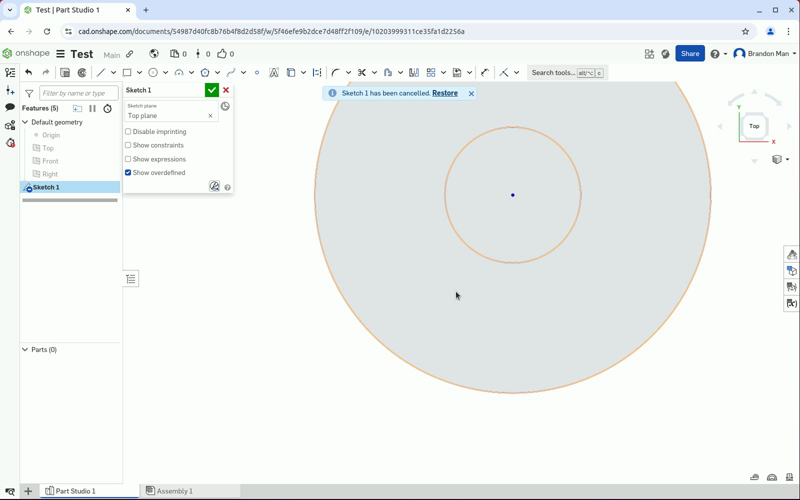
scroll(-6)
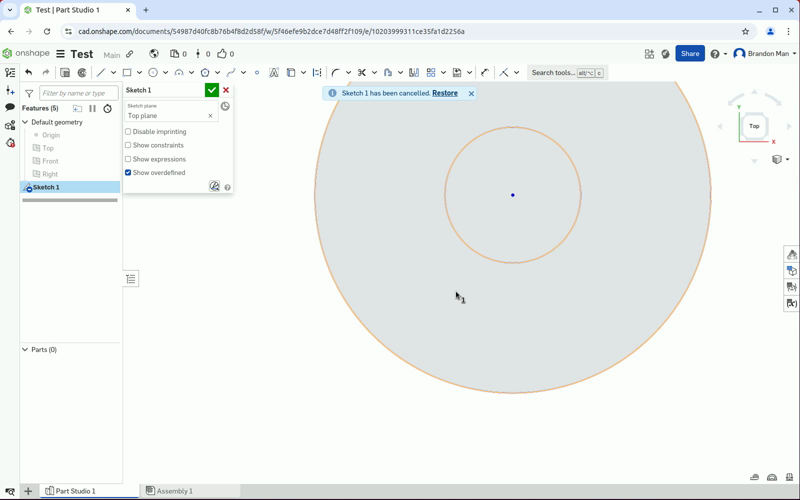
scroll(-6)
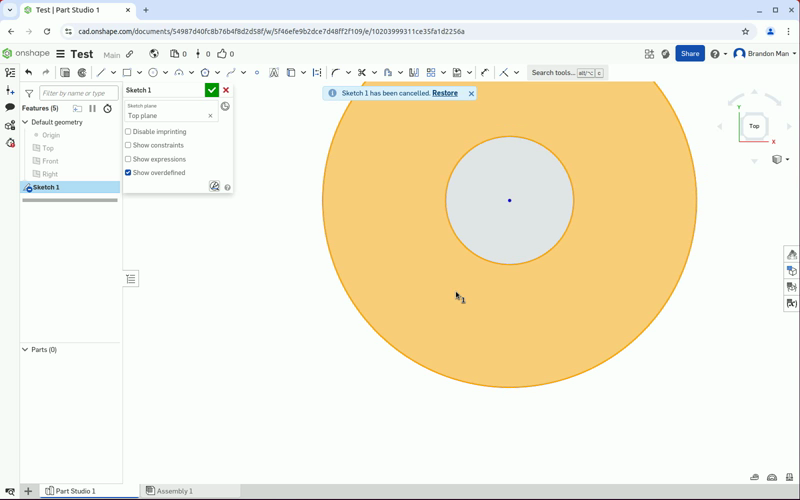
scroll(-6)
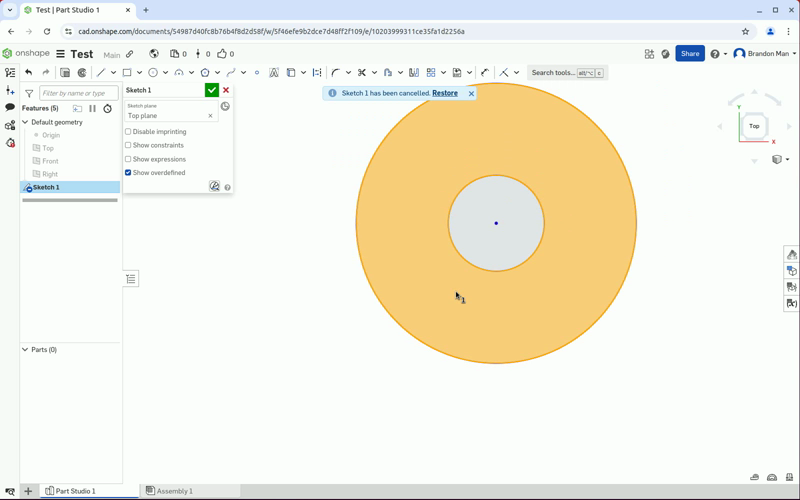
scroll(-6)
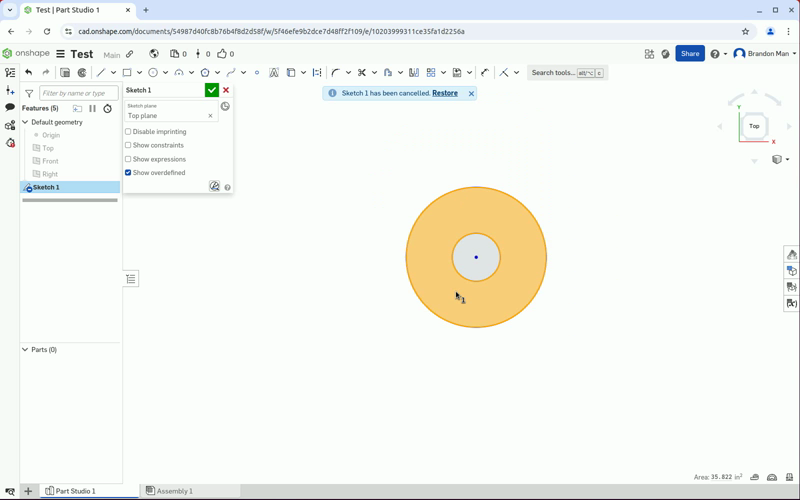
scroll(-6)
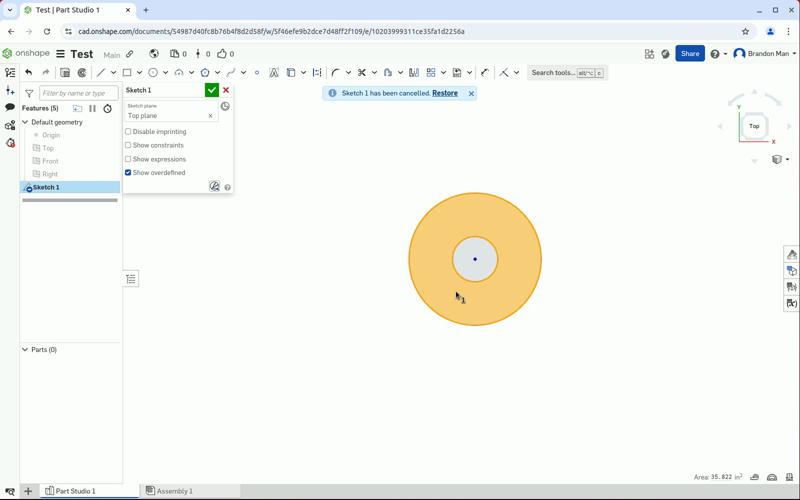
scroll(-6)
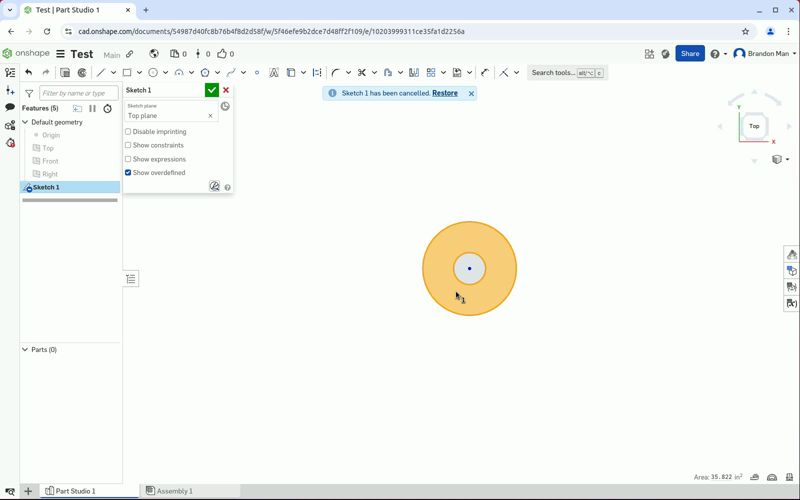
scroll(-6)
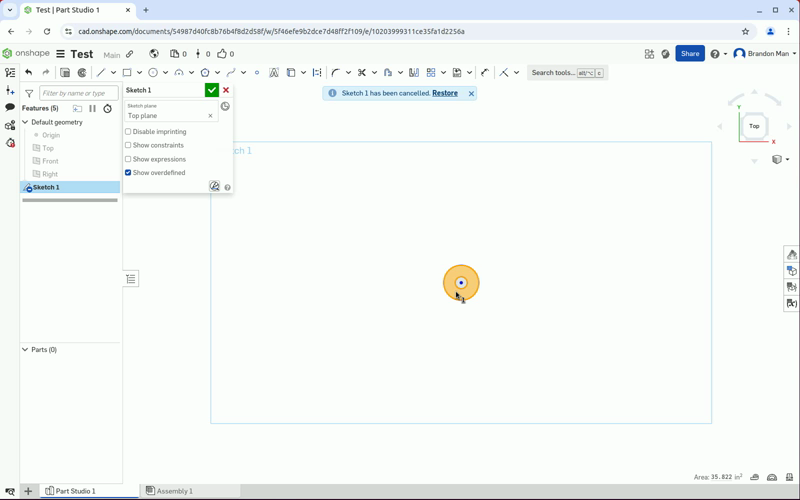
mouse_move(73, 352)
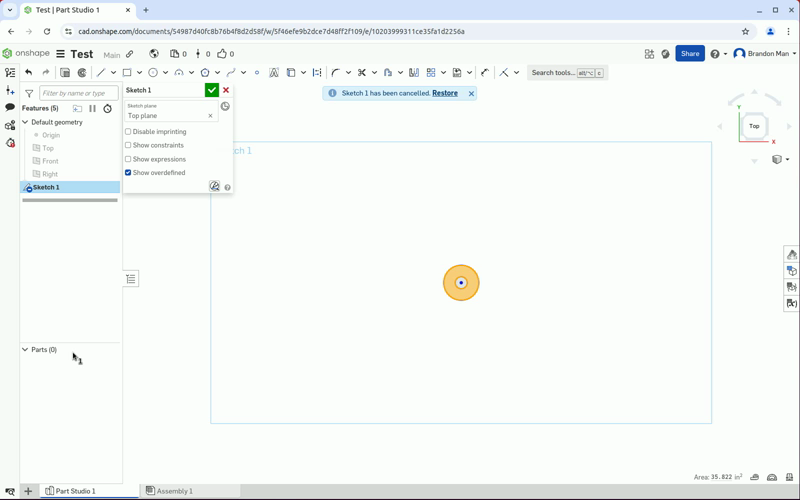
key(shift+y)
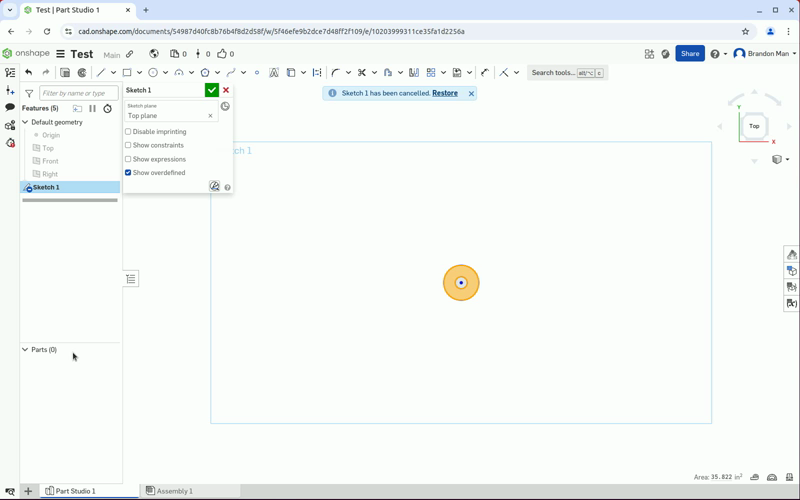
key(shift+e)
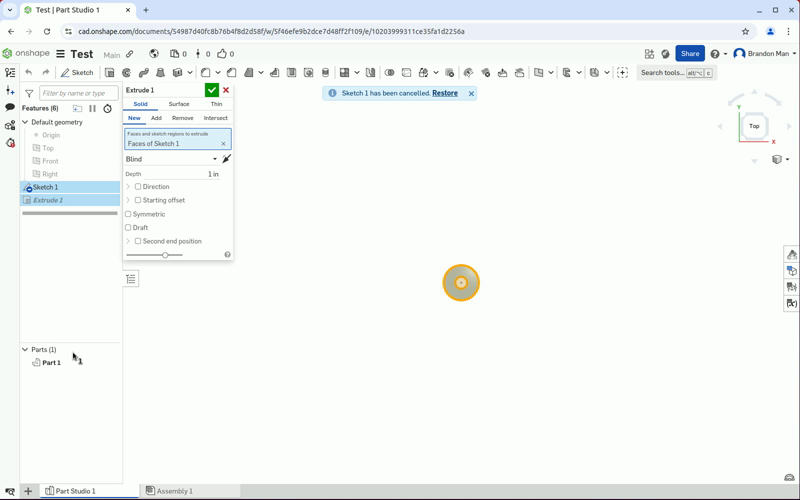
mouse_move(143, 106)
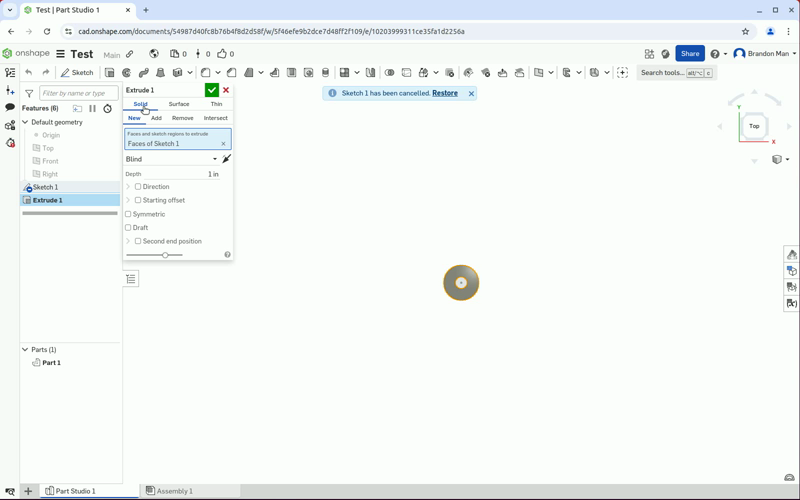
click(143, 106)
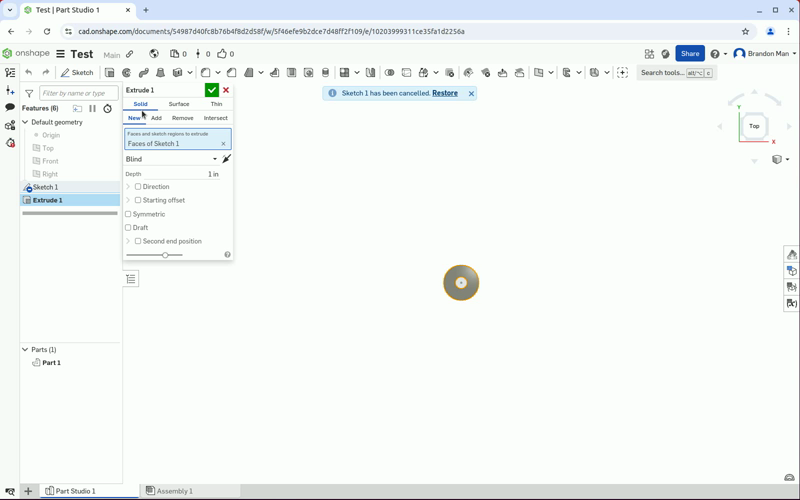
mouse_move(137, 120)
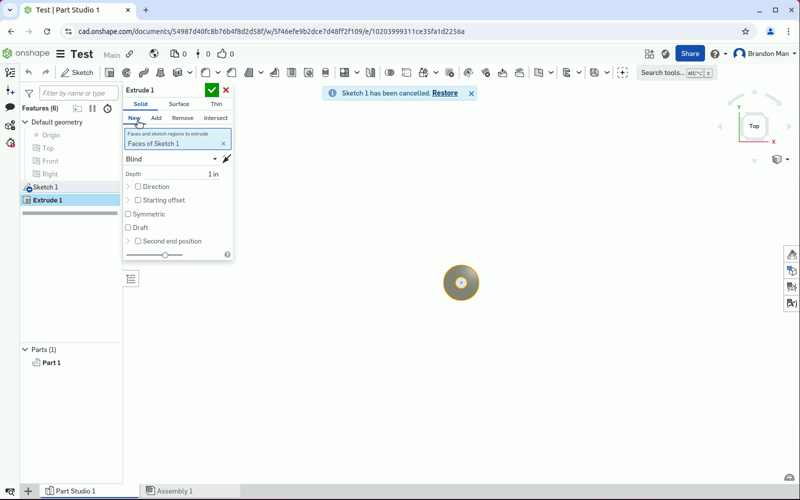
click(137, 120)
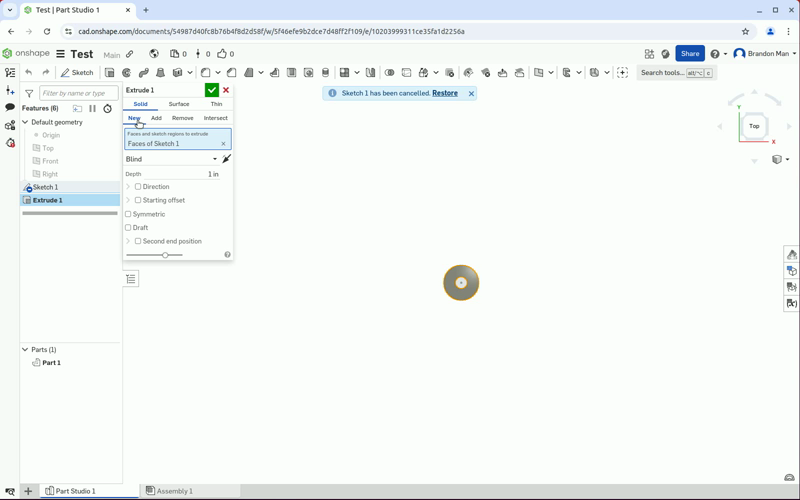
key(tab, 4)
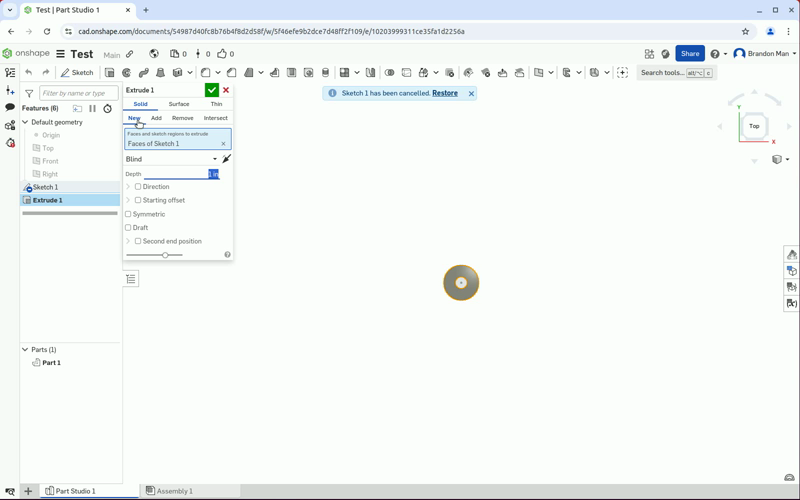
text(16.609)
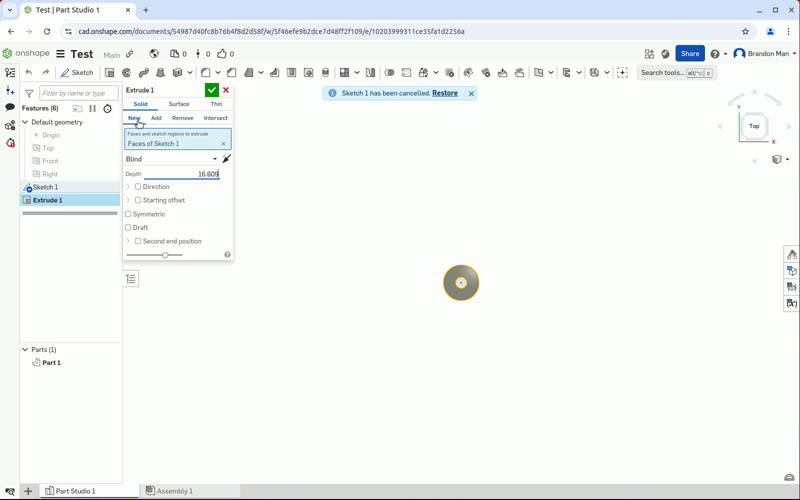
key(enter)
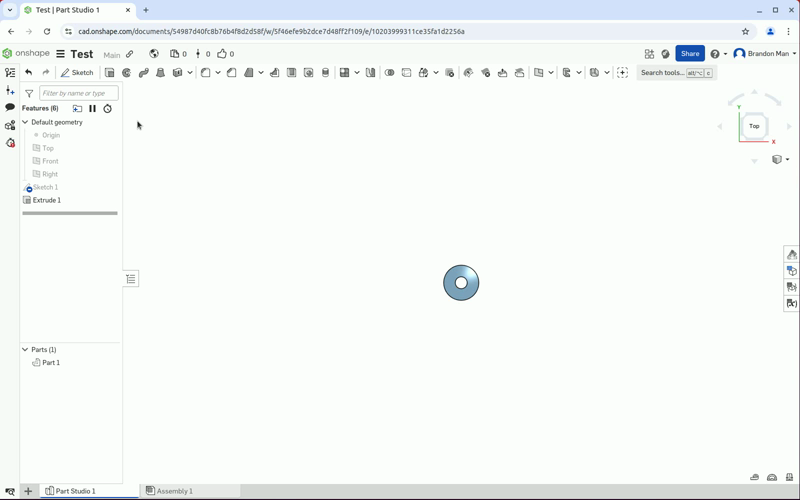
key(shift+h)
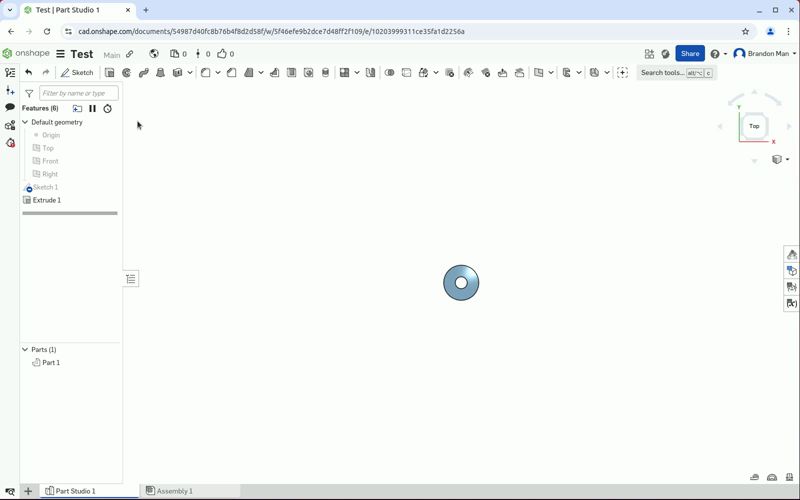
key(shift+h)
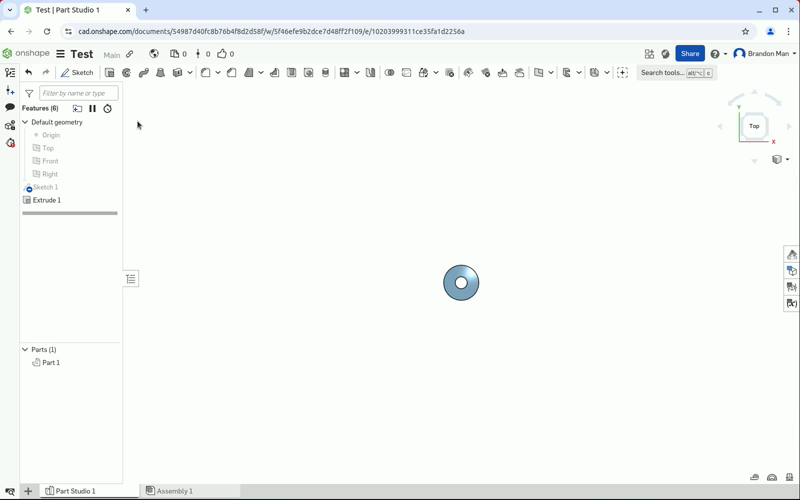
mouse_move(73, 189)
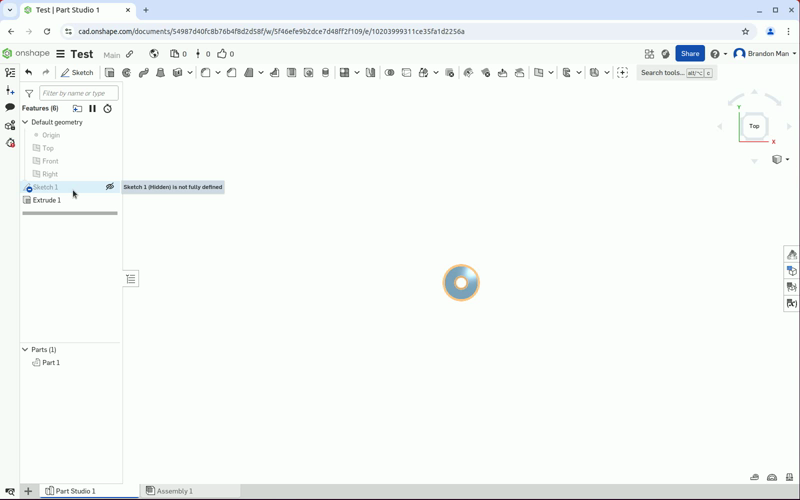
click(73, 189)
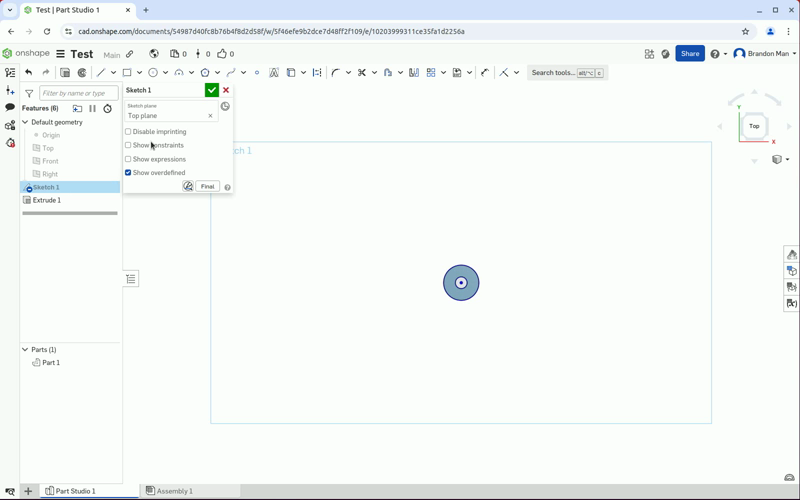
mouse_move(229, 92)
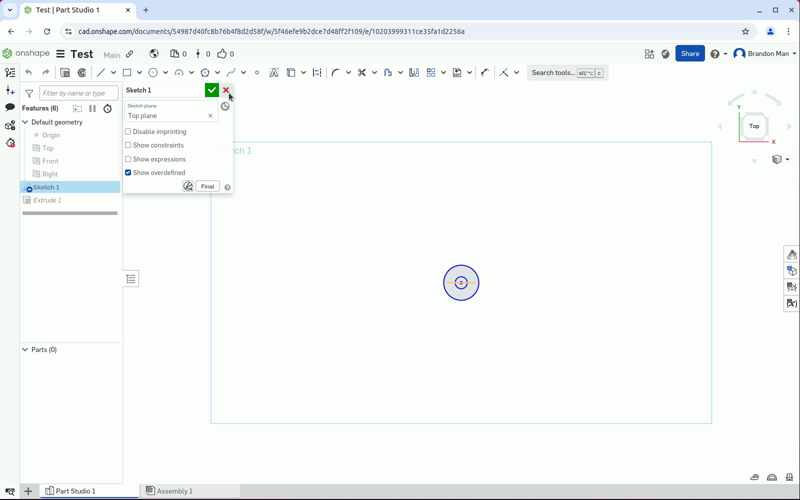
click(229, 92)
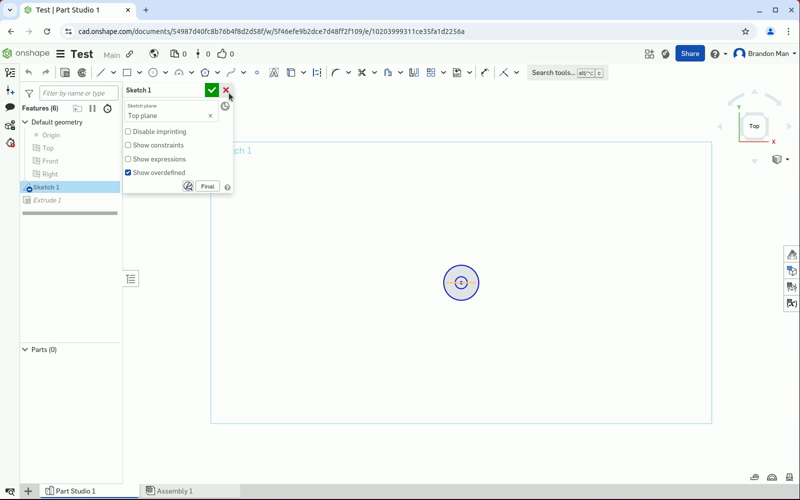
key(shift+s)
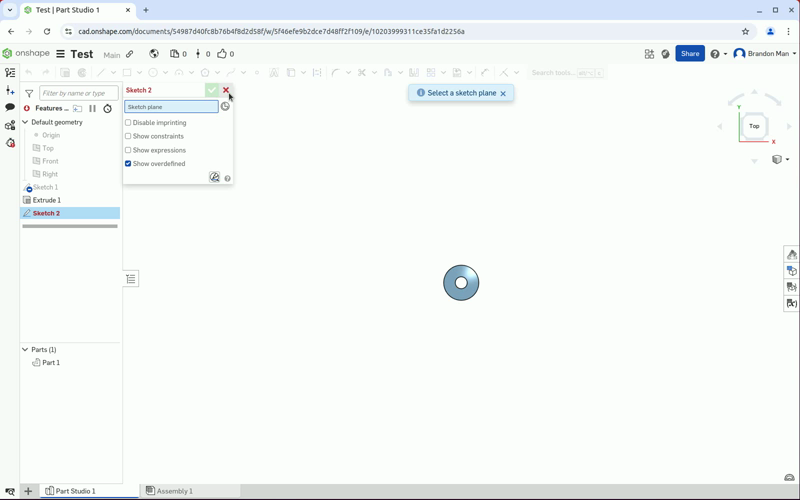
mouse_move(73, 150)
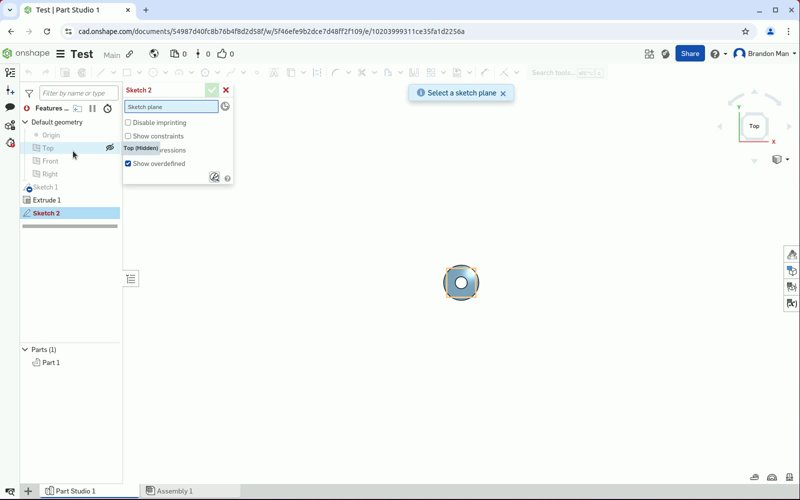
click(73, 150)
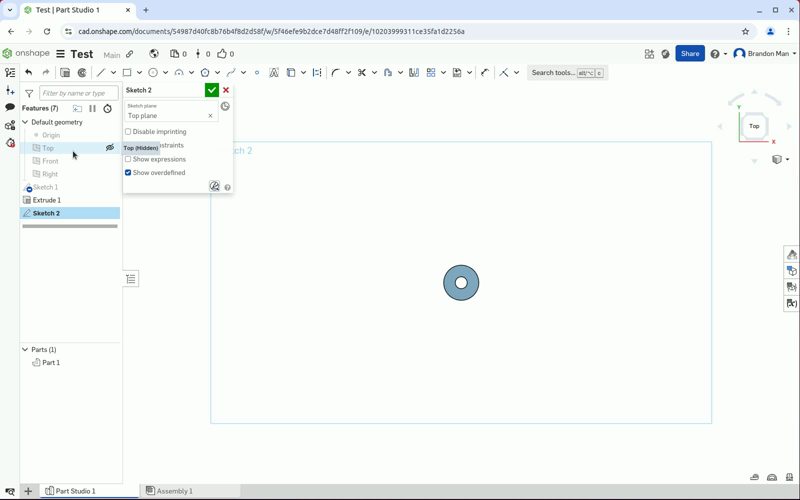
mouse_move(73, 352)
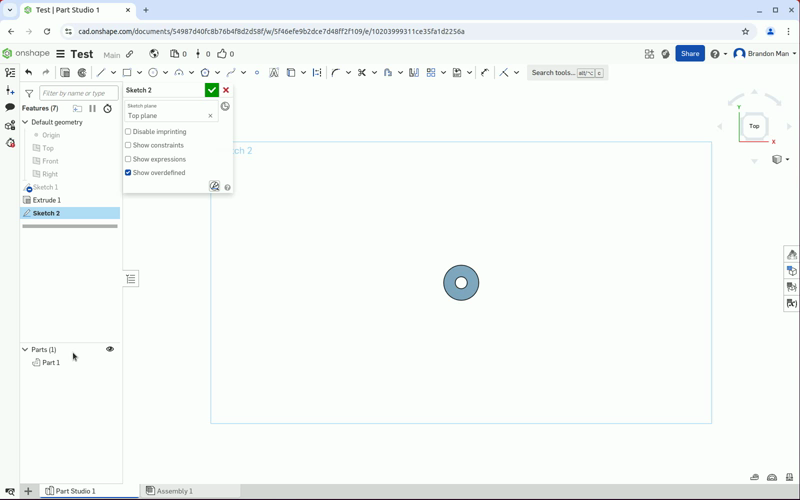
key(y)
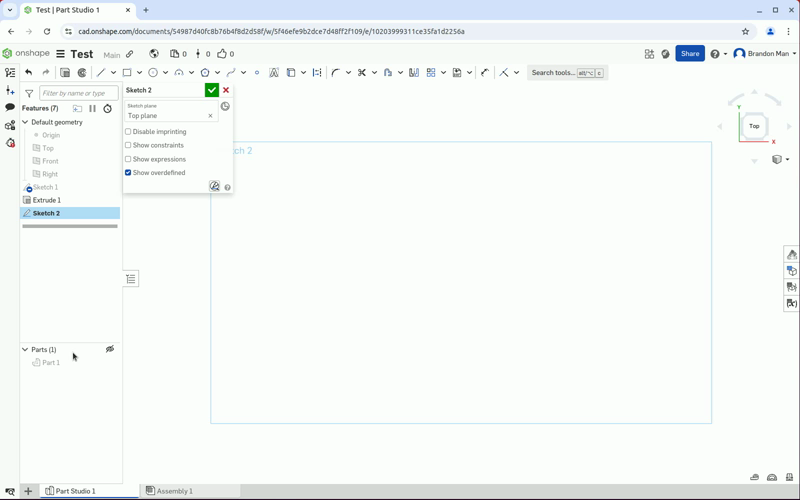
key(a)
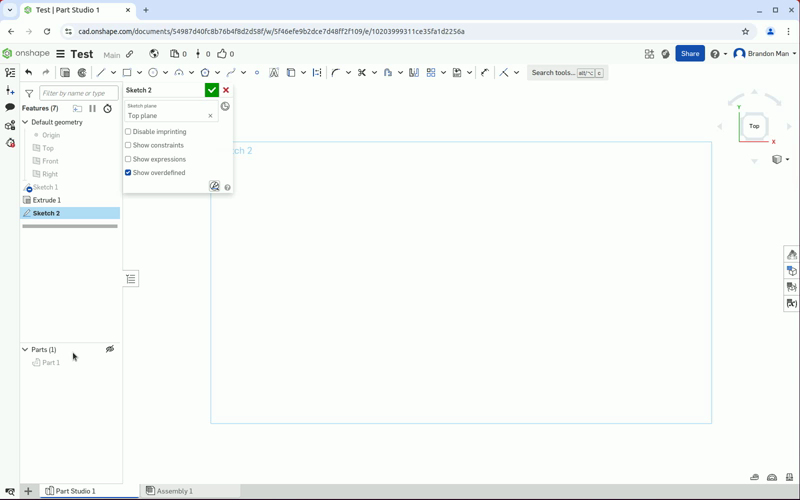
key_down(shift)
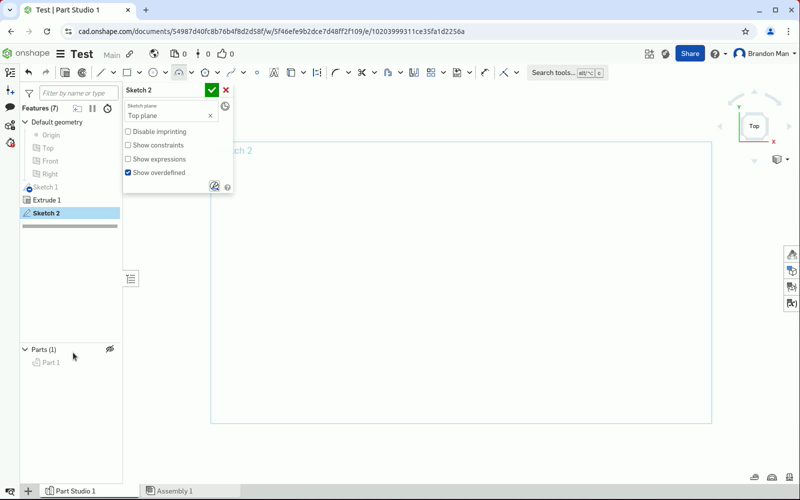
mouse_move(444, 379)
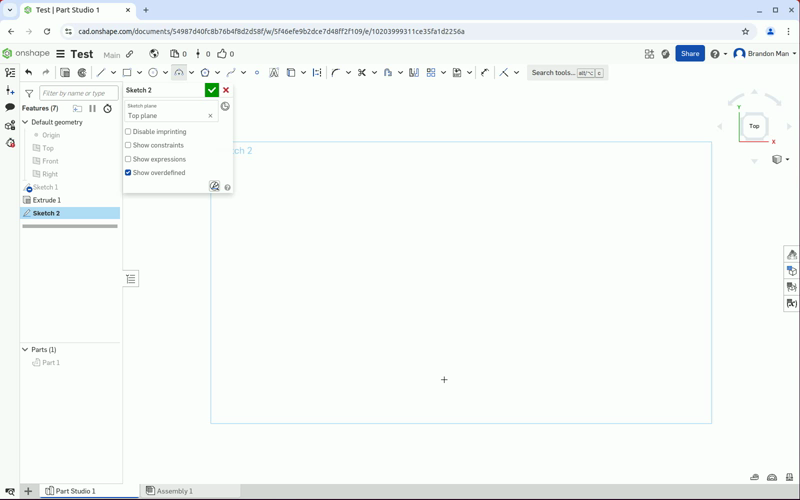
click(444, 379)
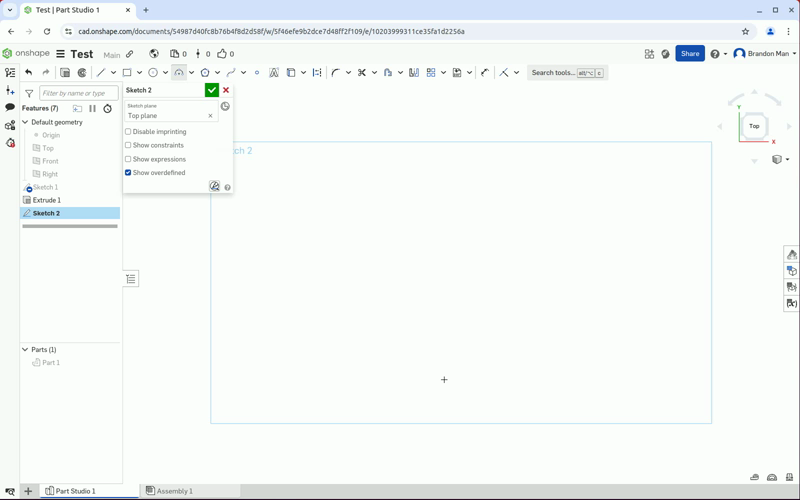
key_up(shift)
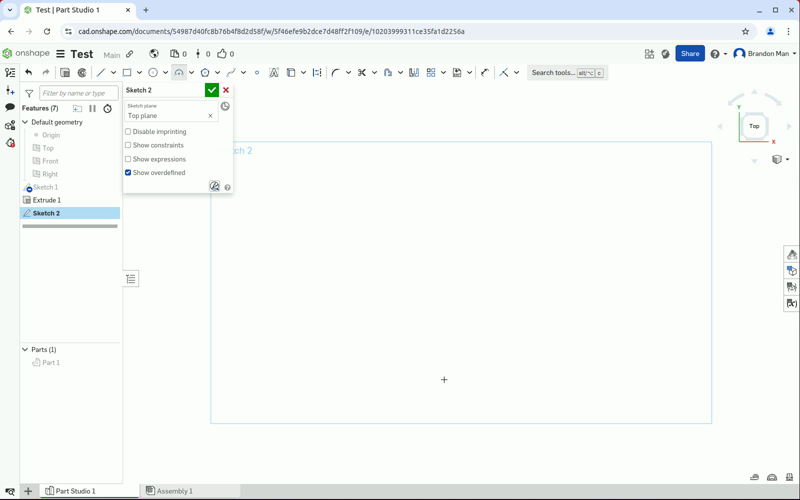
key_down(shift)
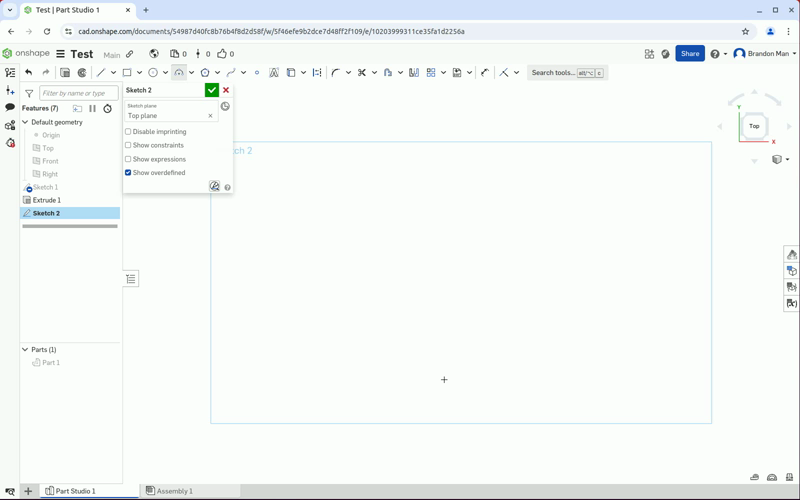
mouse_move(477, 379)
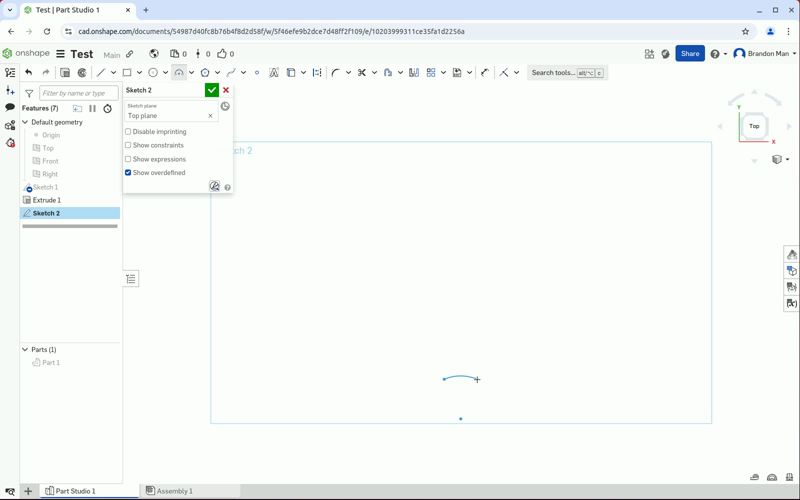
click(477, 379)
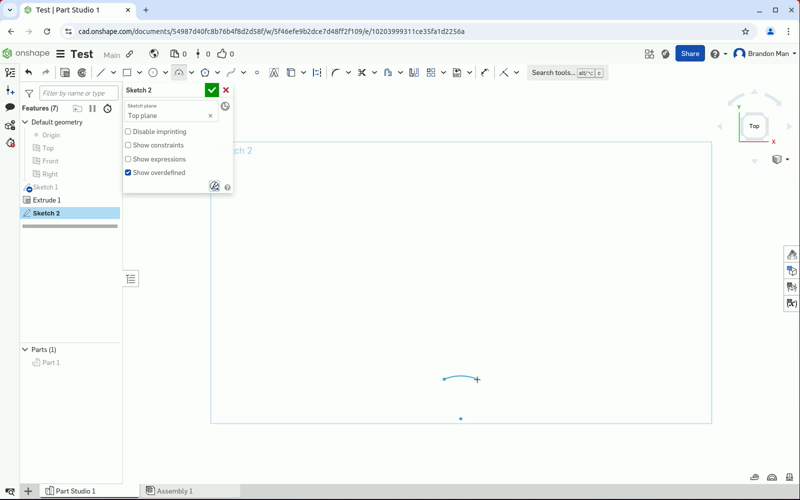
mouse_move(460, 362)
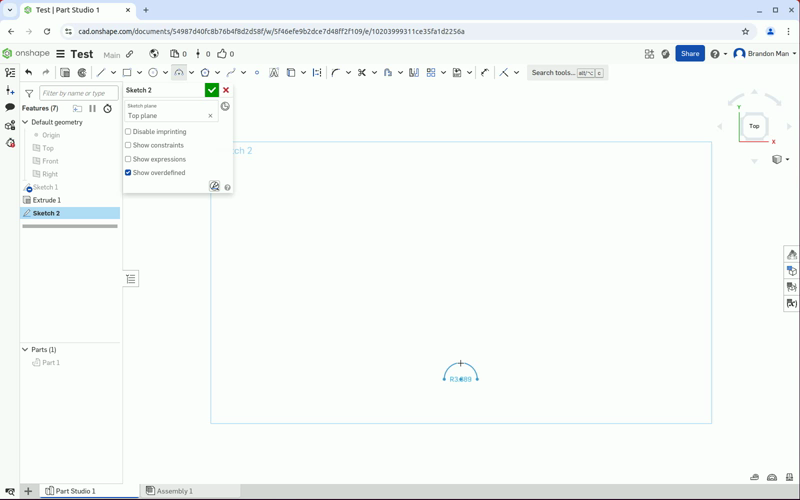
click(460, 362)
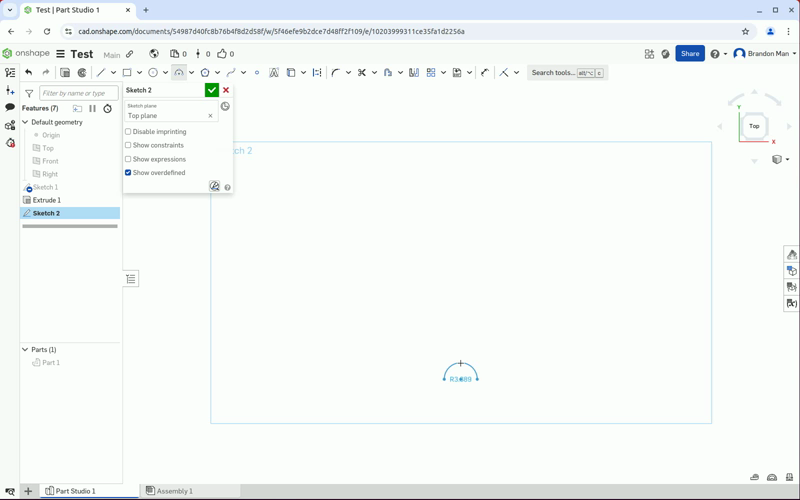
key_up(shift)
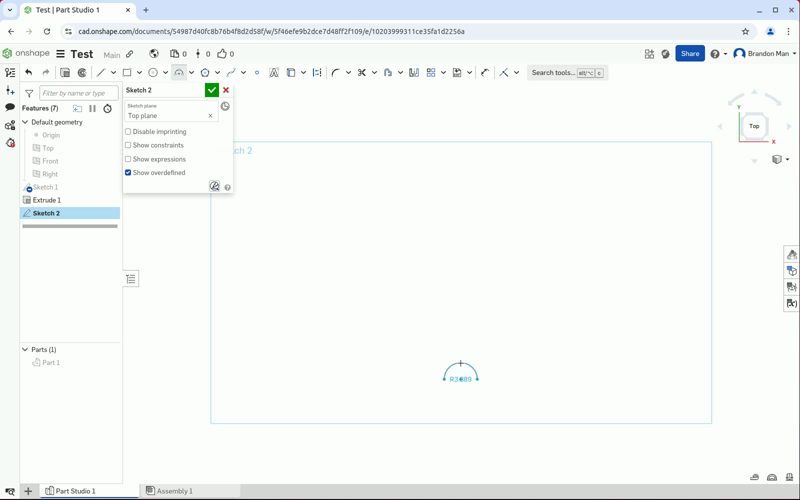
key(esc)
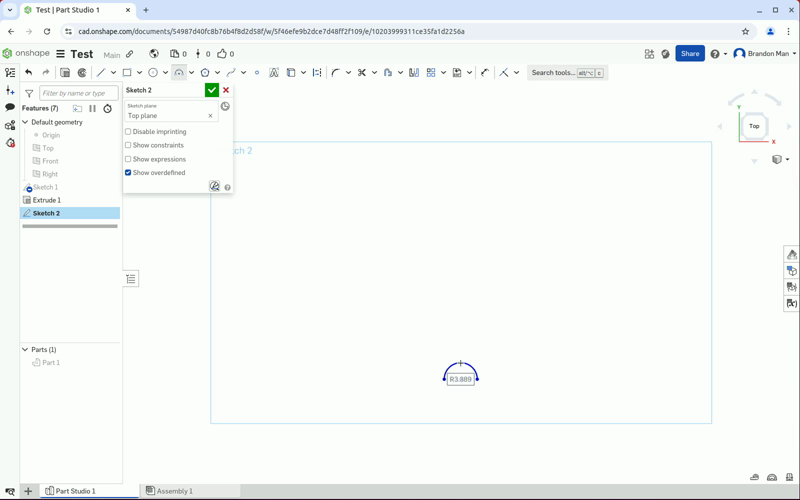
key(l)
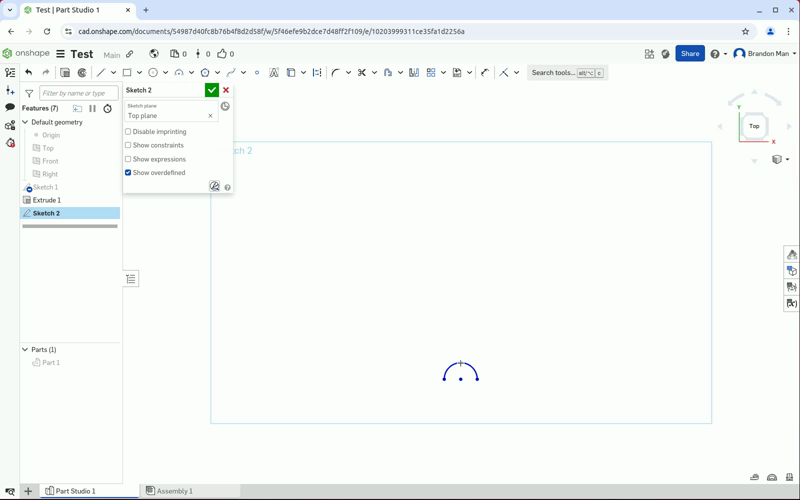
mouse_move(477, 379)
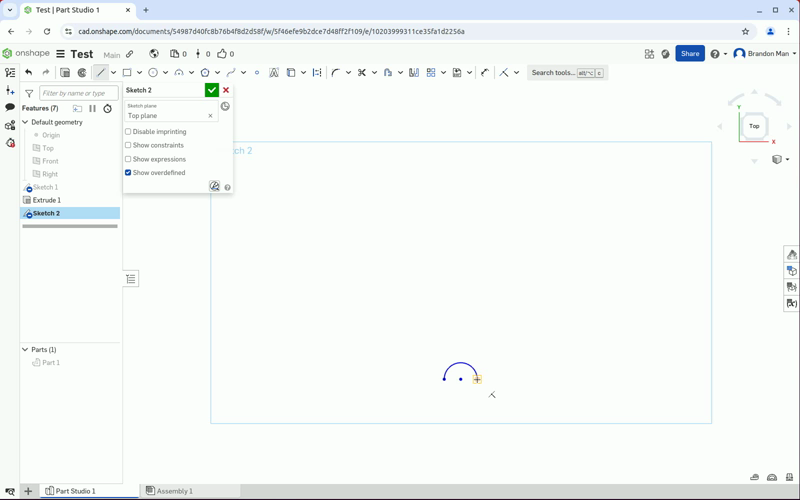
click(477, 379)
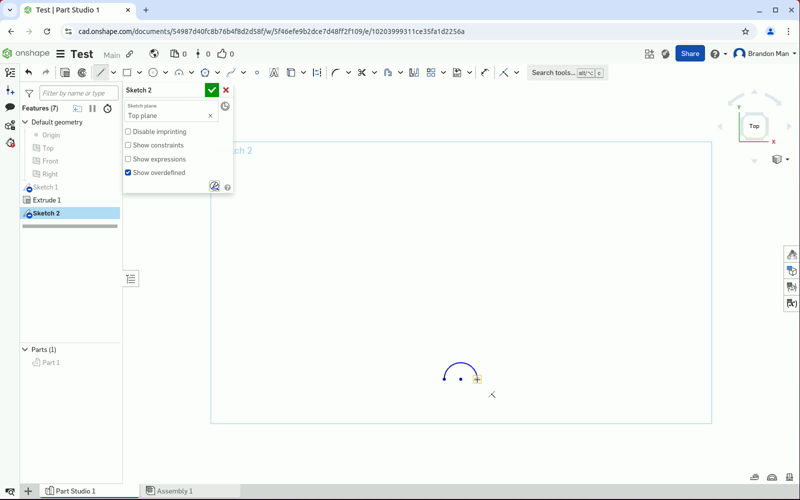
key_down(shift)
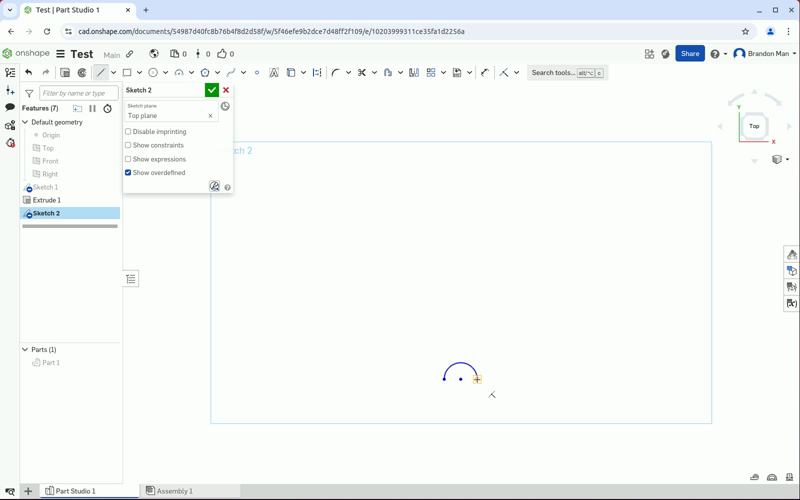
mouse_move(477, 282)
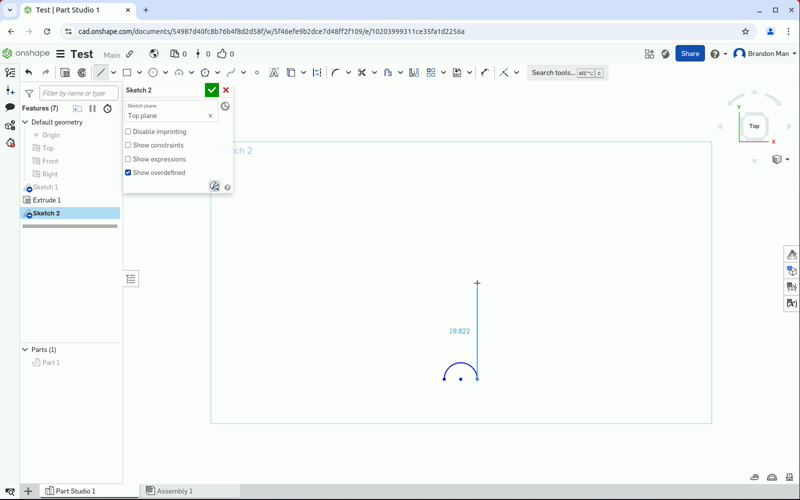
click(477, 282)
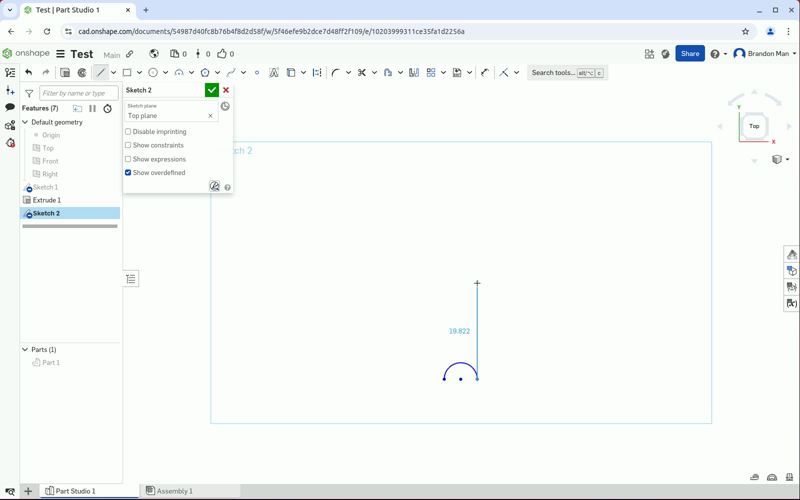
key_up(shift)
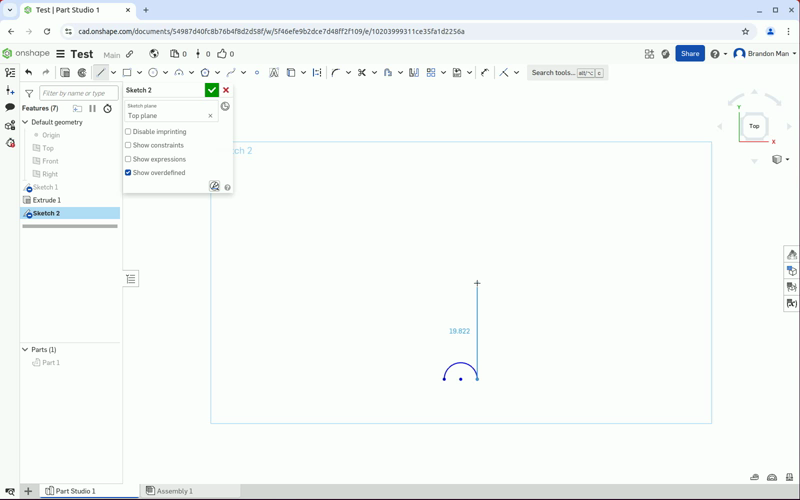
key(esc)
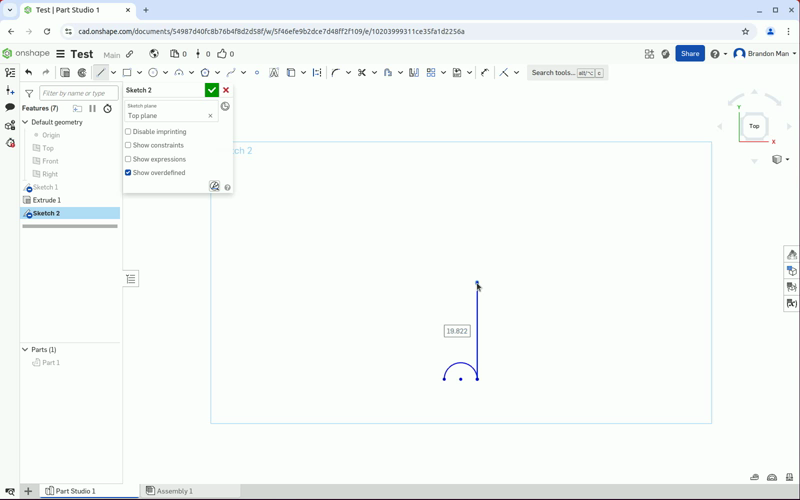
key(a)
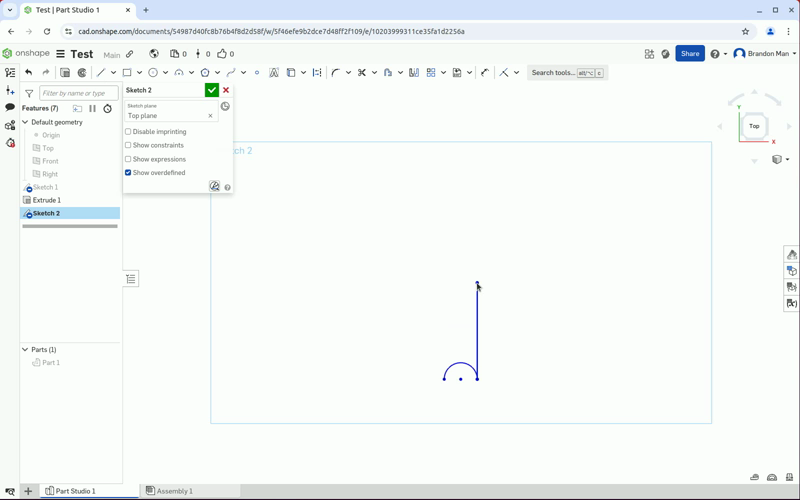
mouse_move(477, 282)
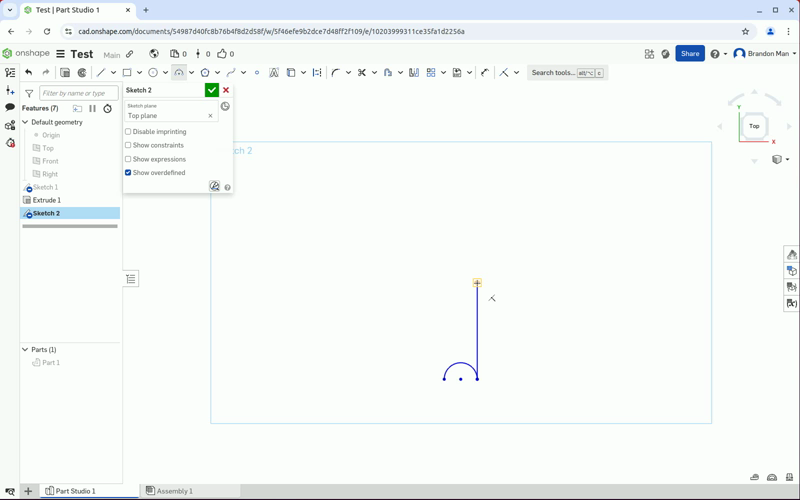
click(477, 282)
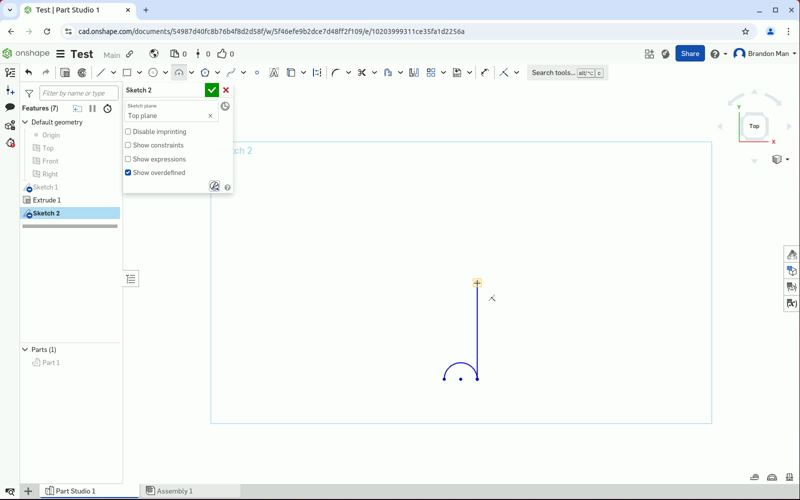
key_down(shift)
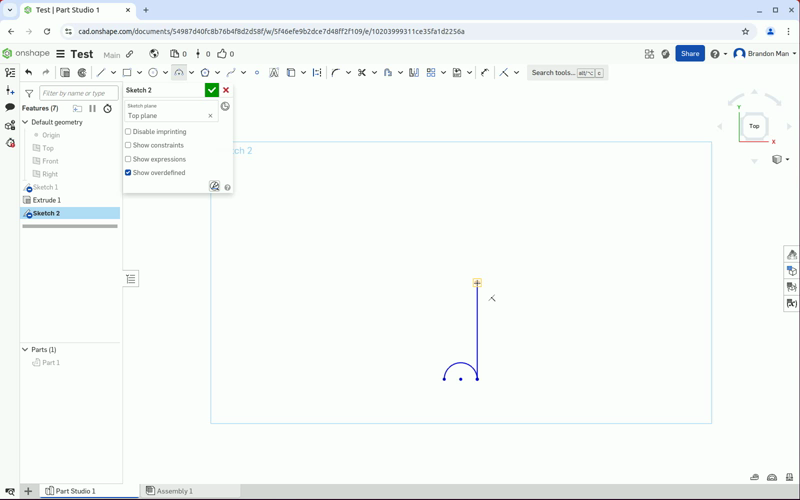
mouse_move(444, 282)
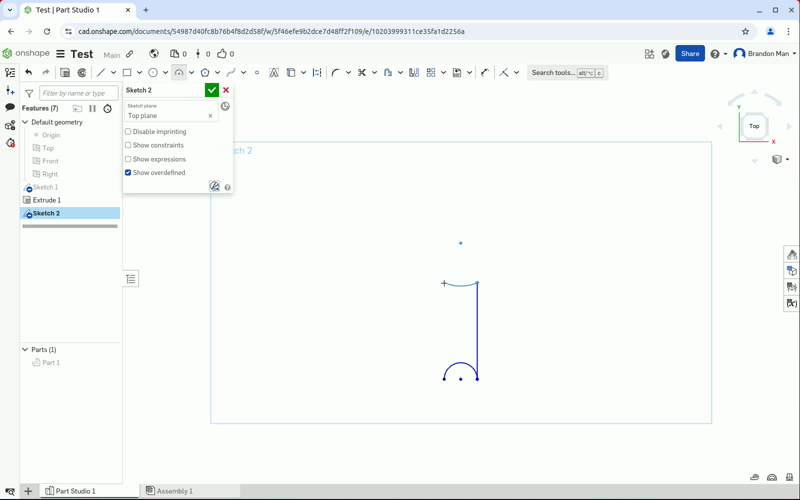
click(444, 282)
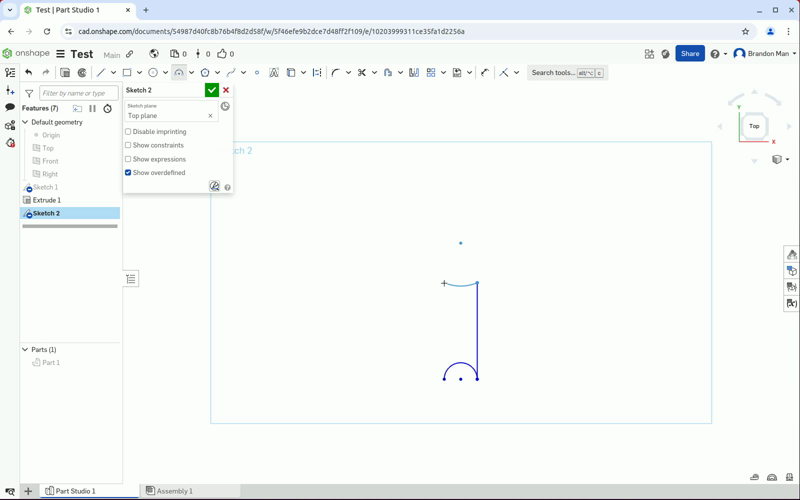
mouse_move(460, 299)
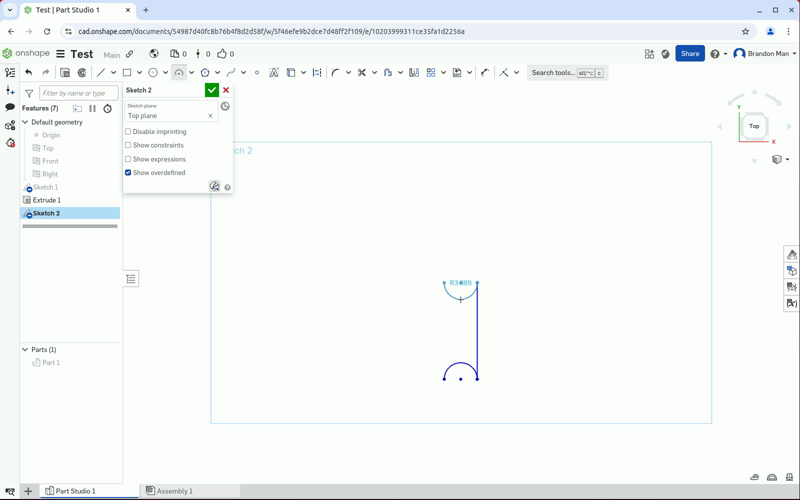
click(460, 299)
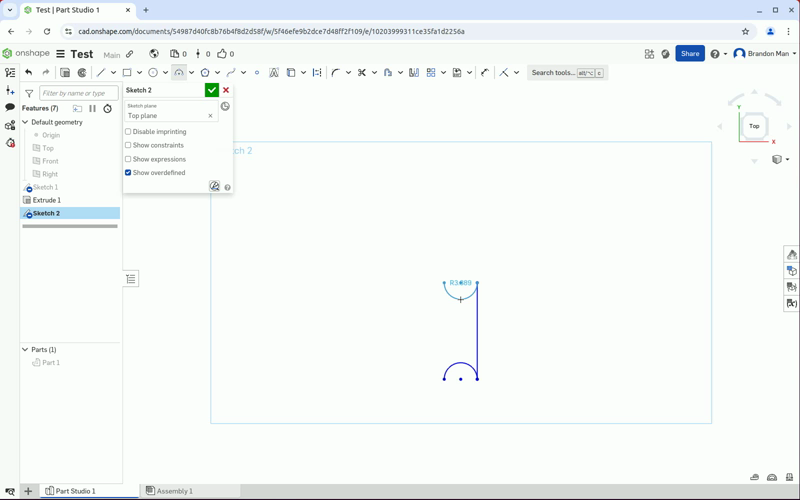
key_up(shift)
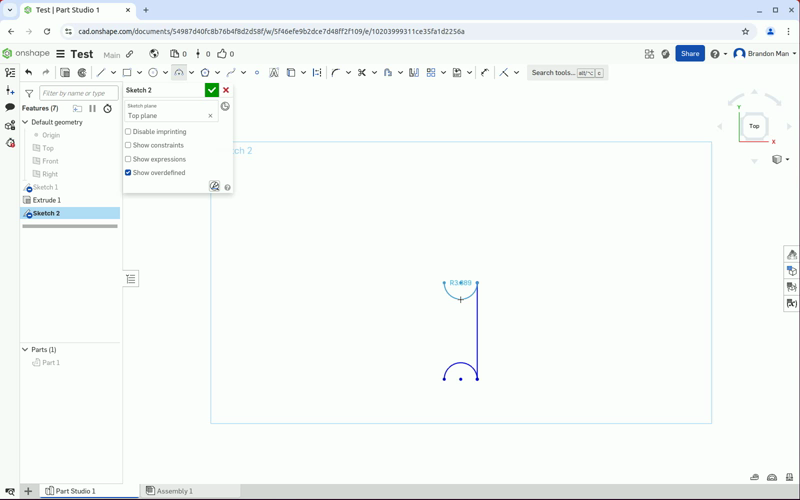
key(esc)
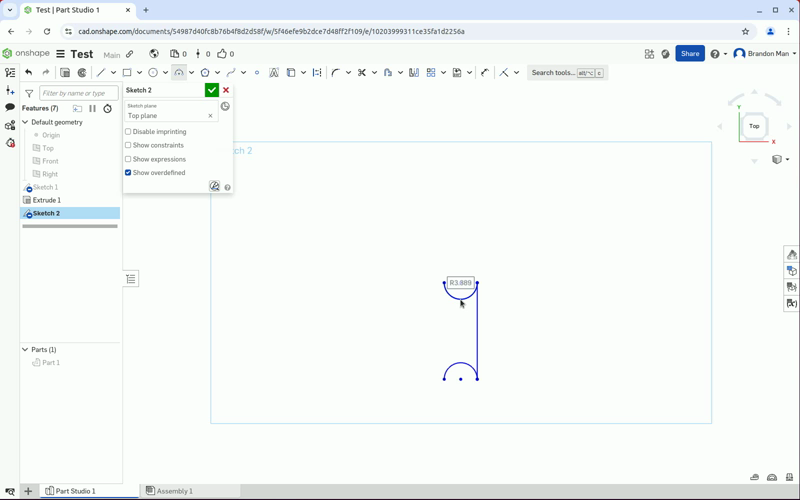
key(l)
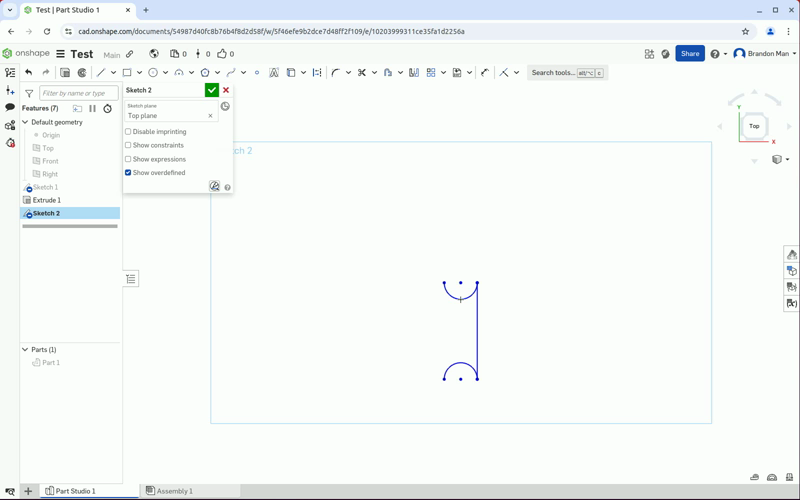
mouse_move(444, 282)
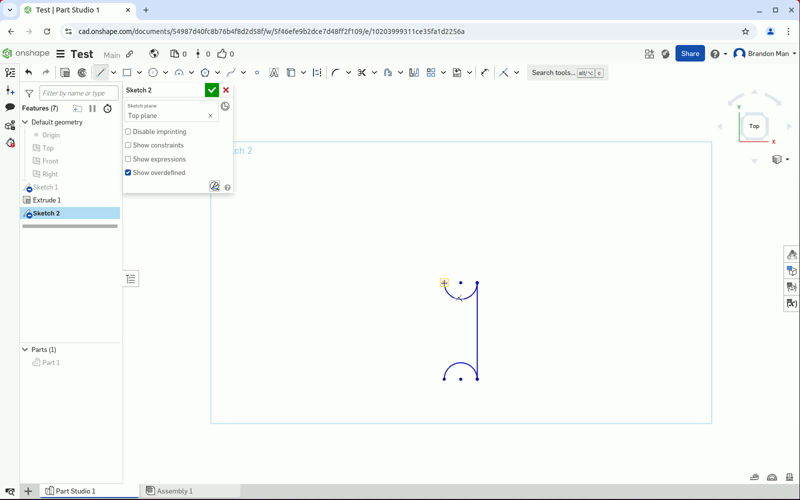
click(444, 282)
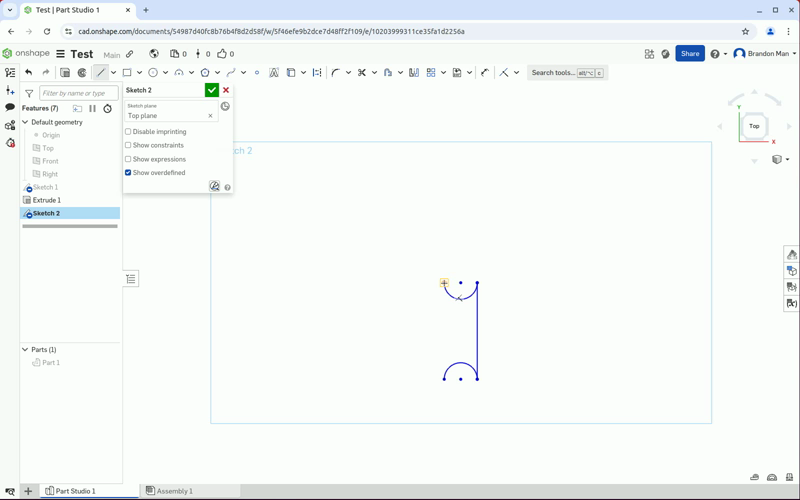
key_down(shift)
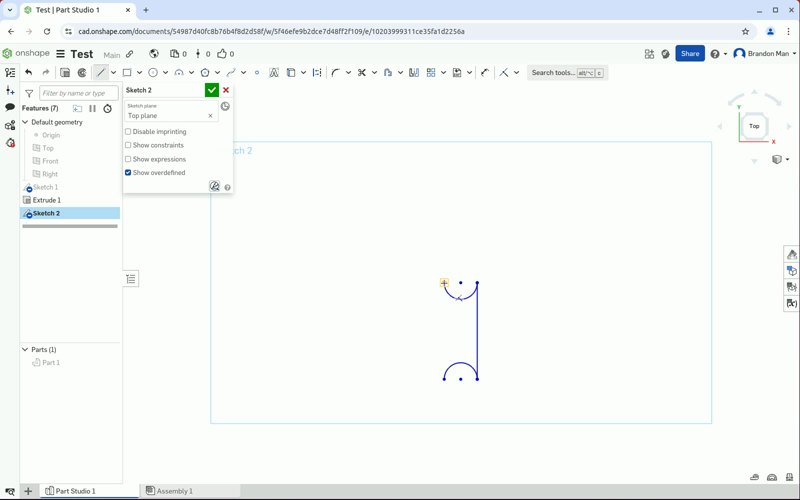
mouse_move(444, 379)
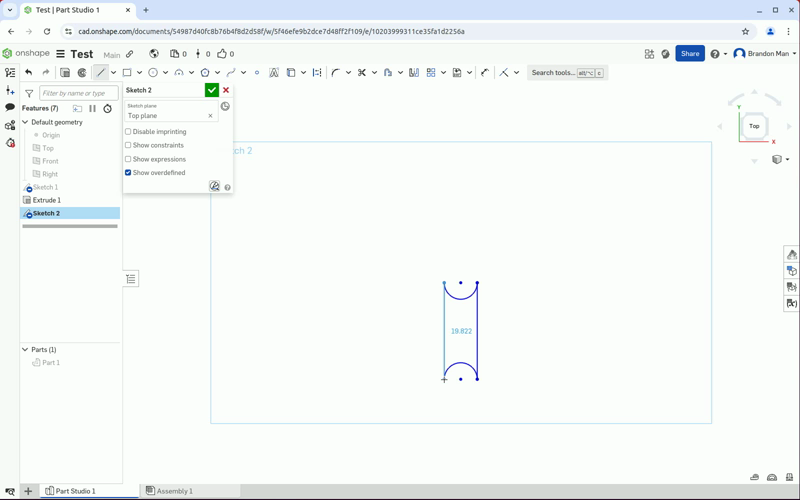
key_up(shift)
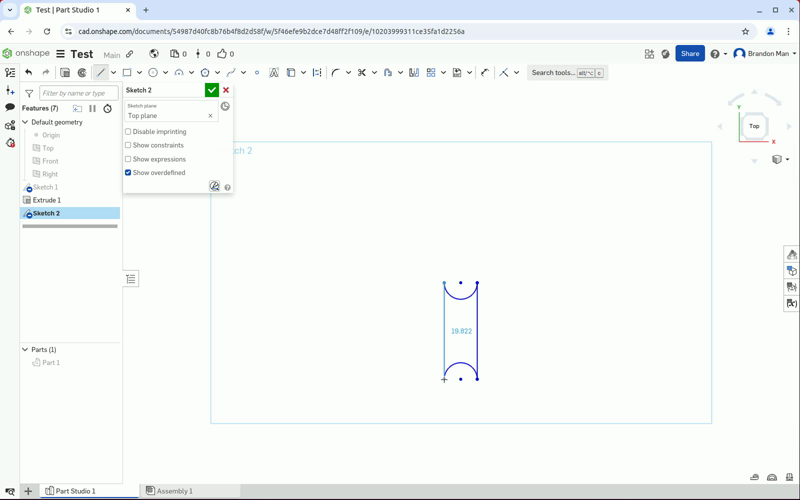
click(444, 379)
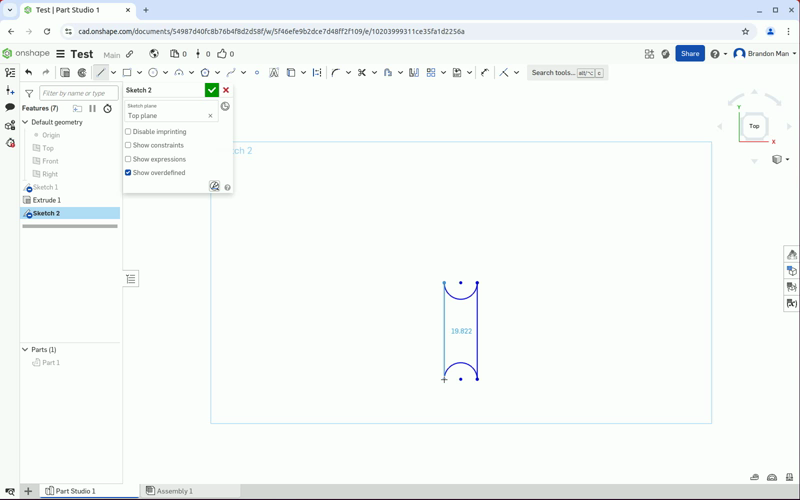
key(esc)
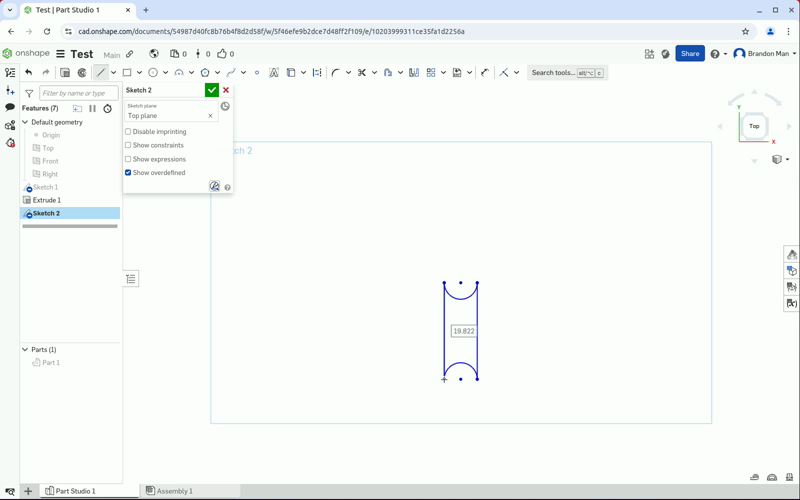
mouse_move(452, 371)
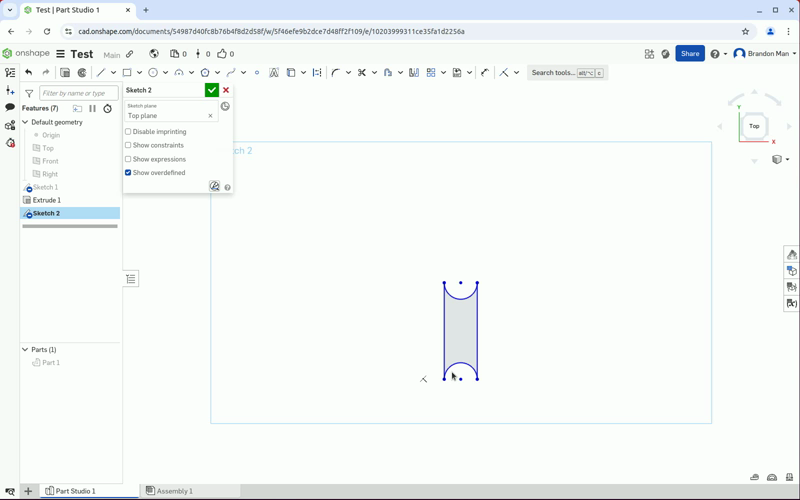
scroll(6)
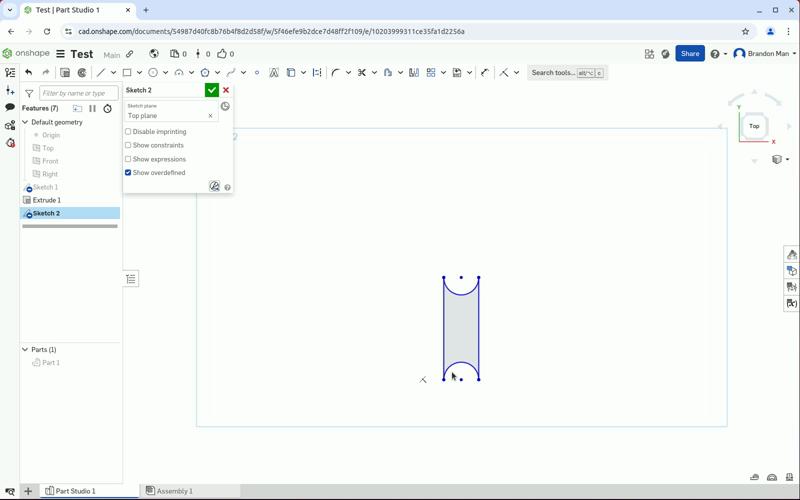
scroll(6)
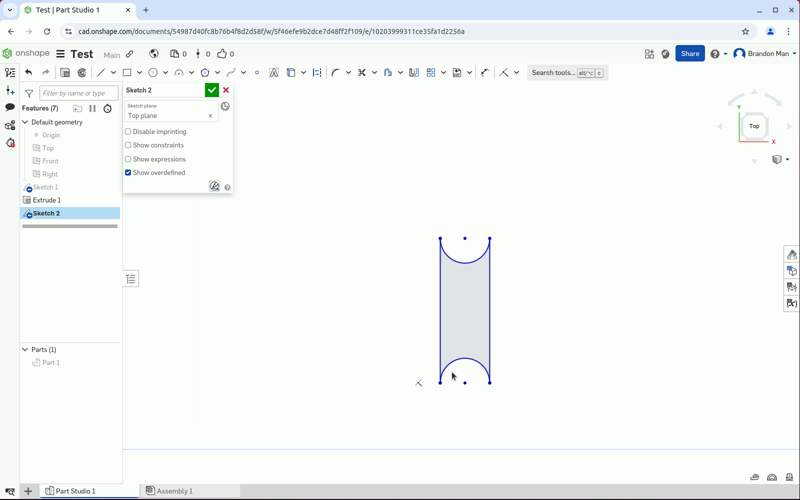
scroll(6)
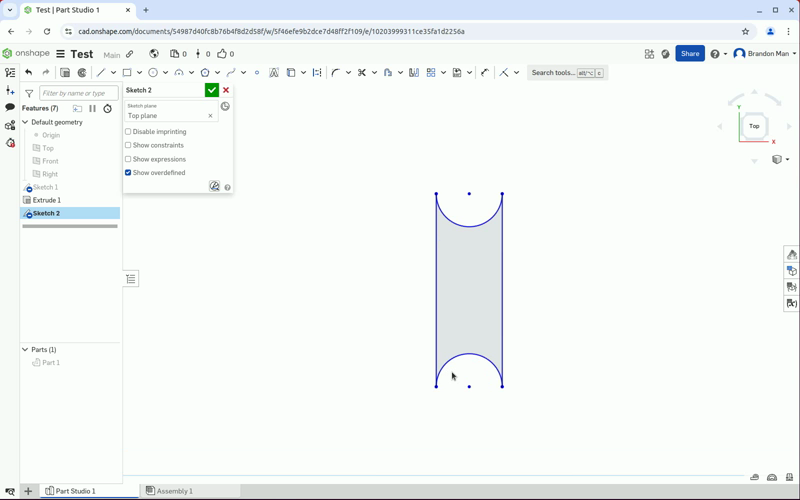
scroll(6)
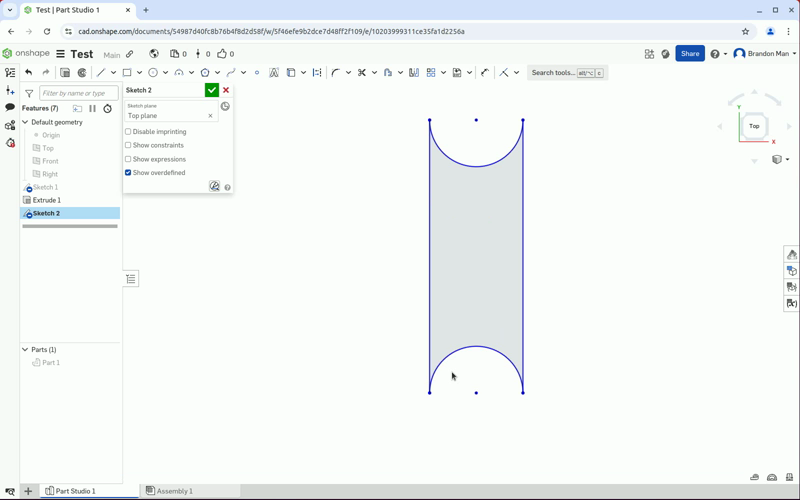
scroll(6)
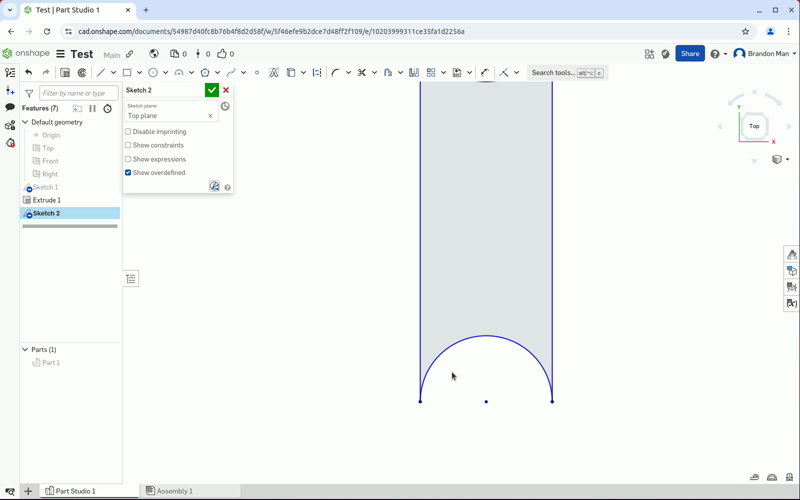
scroll(6)
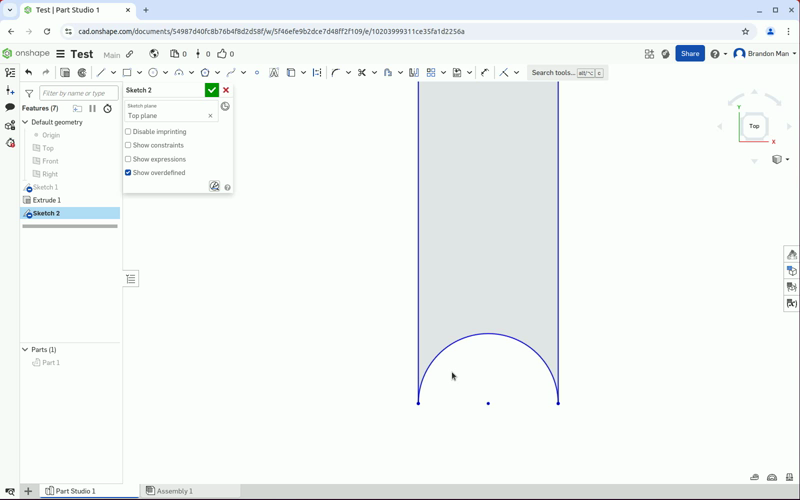
scroll(6)
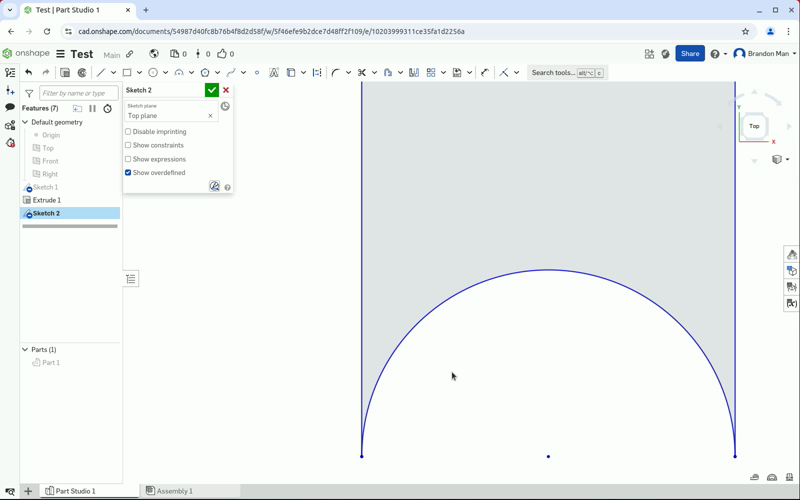
click(452, 371)
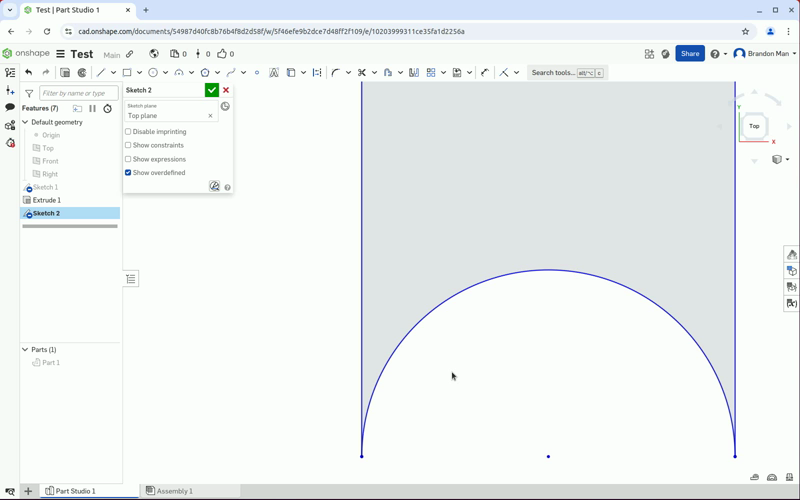
scroll(-6)
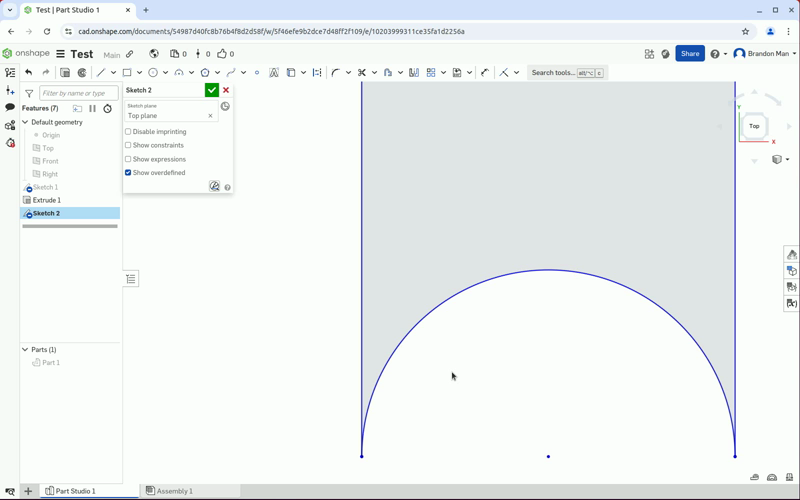
scroll(-6)
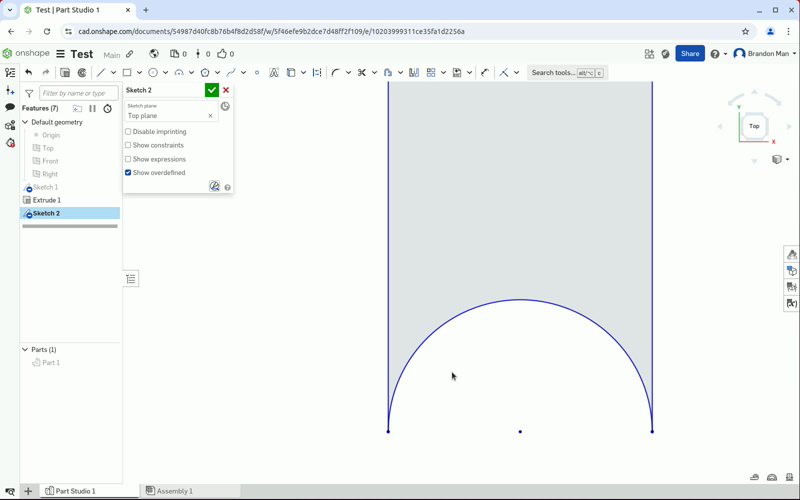
scroll(-6)
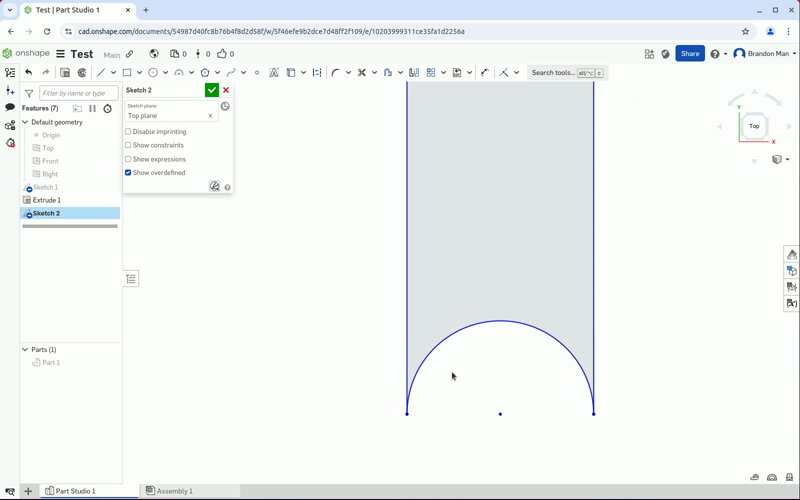
scroll(-6)
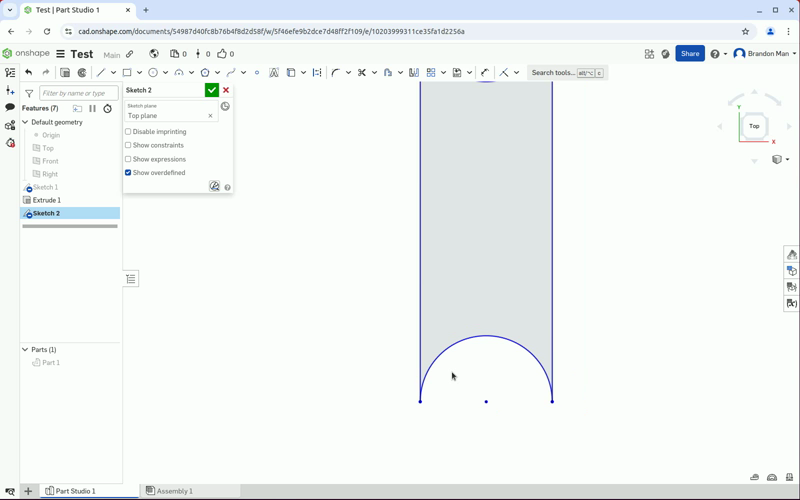
scroll(-6)
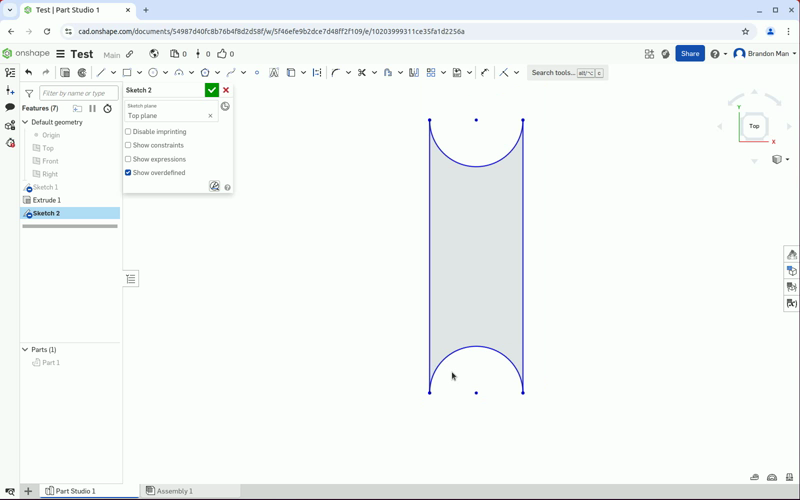
scroll(-6)
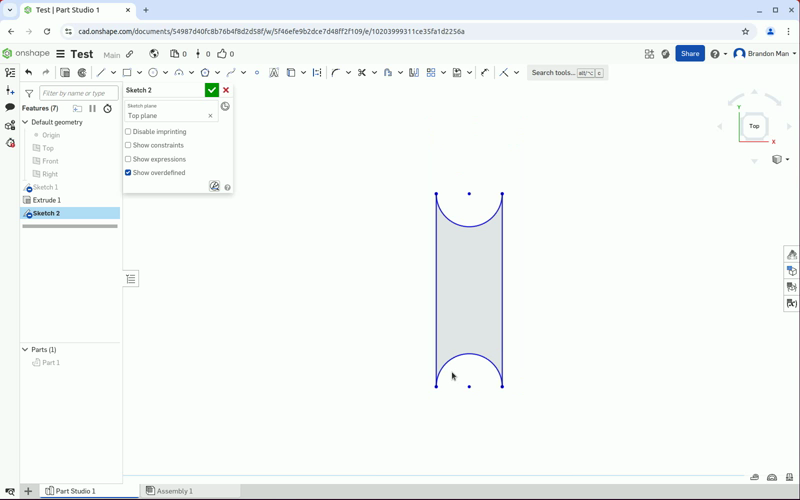
scroll(-6)
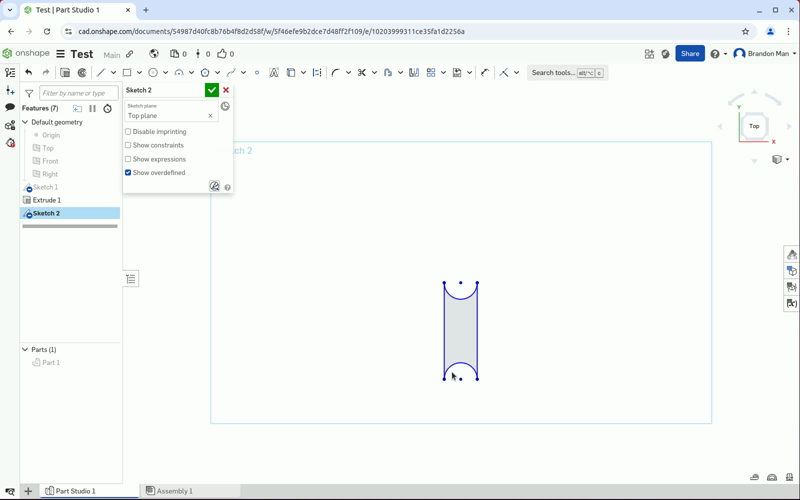
mouse_move(73, 352)
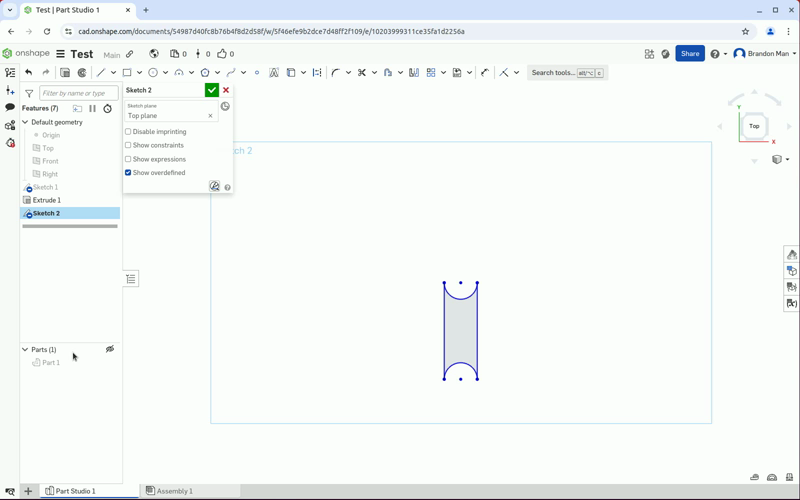
key(shift+y)
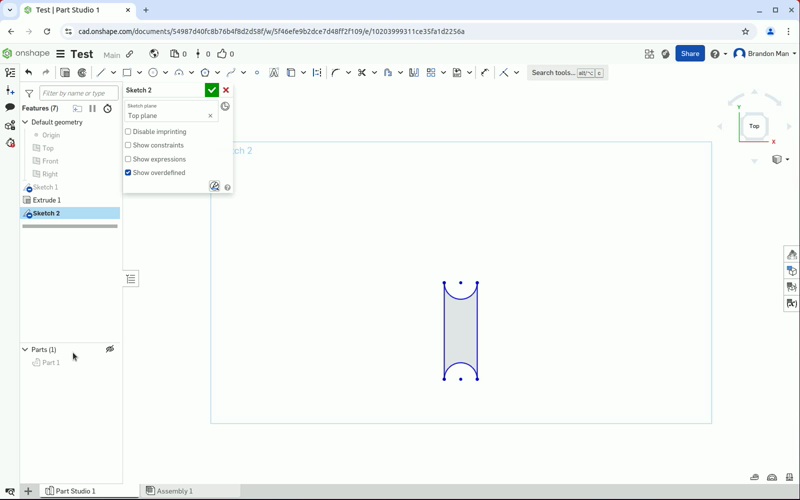
key(shift+e)
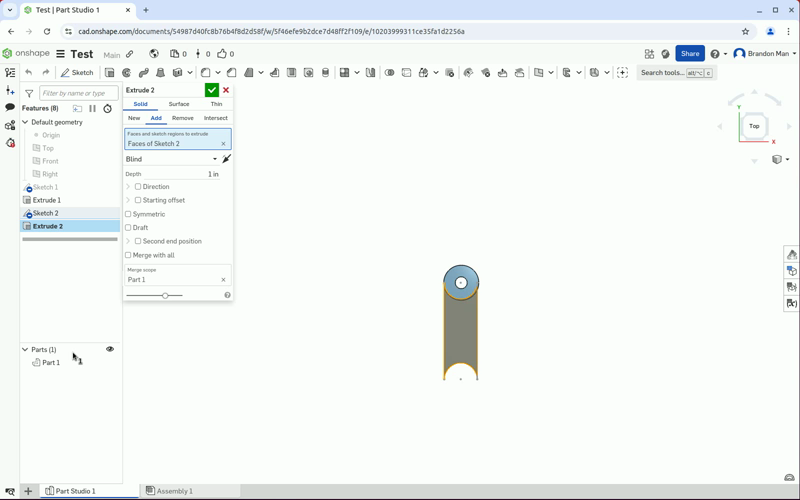
mouse_move(143, 106)
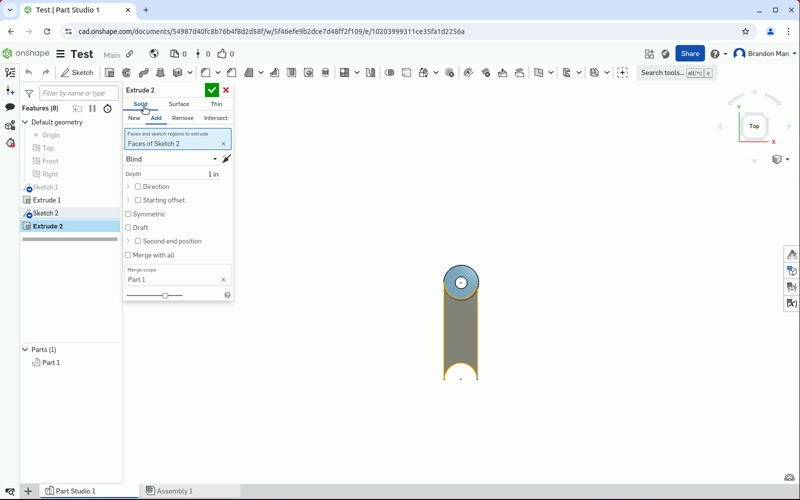
click(143, 106)
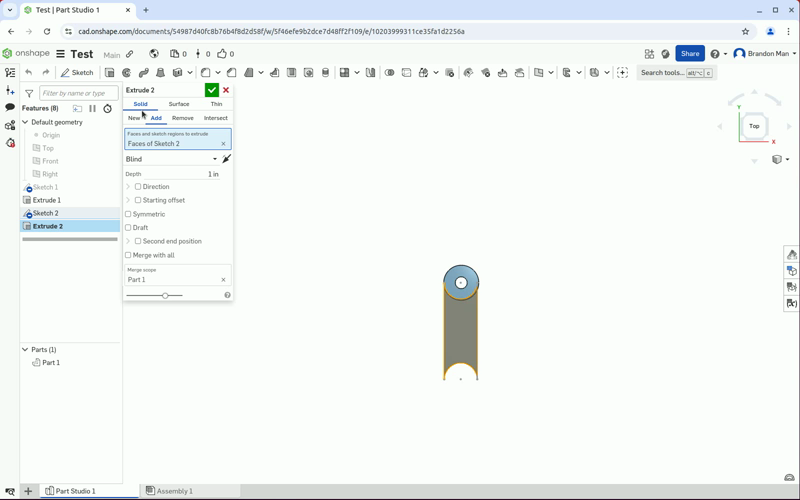
mouse_move(137, 120)
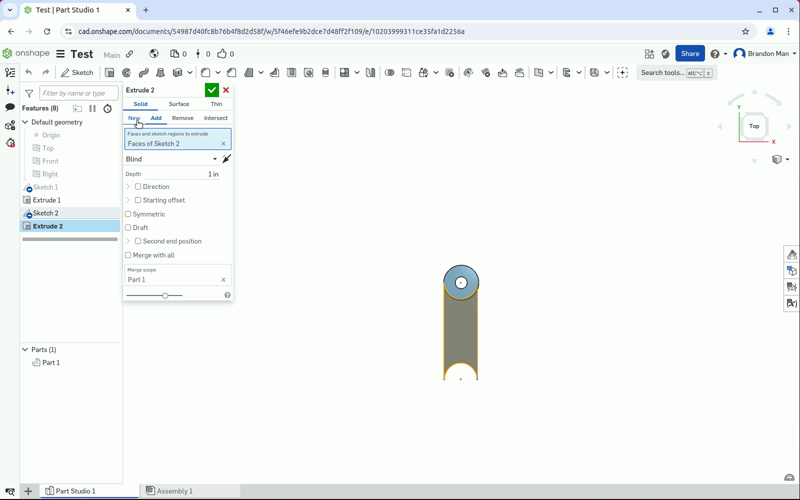
click(137, 120)
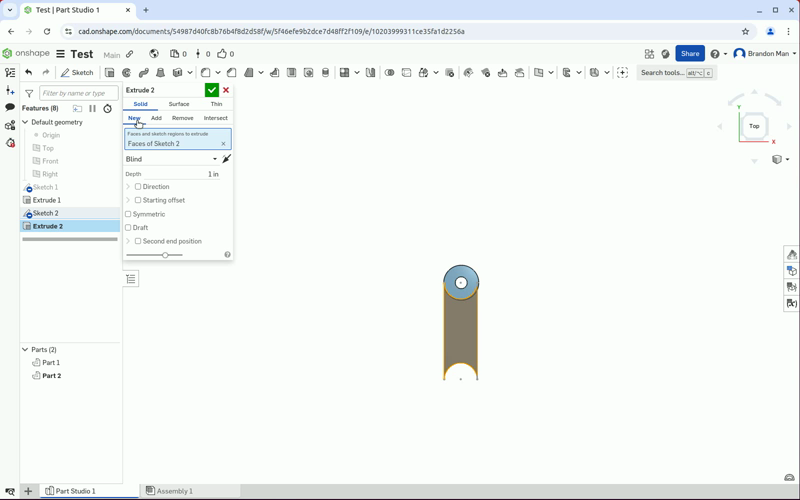
key(tab, 4)
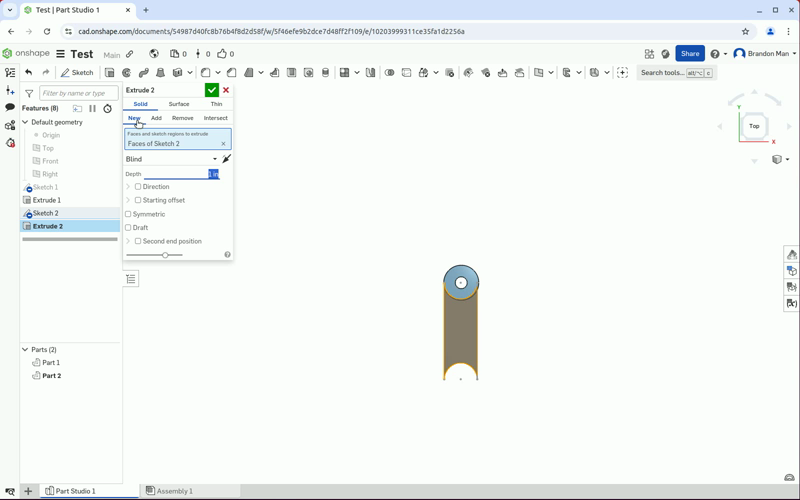
text(16.609)
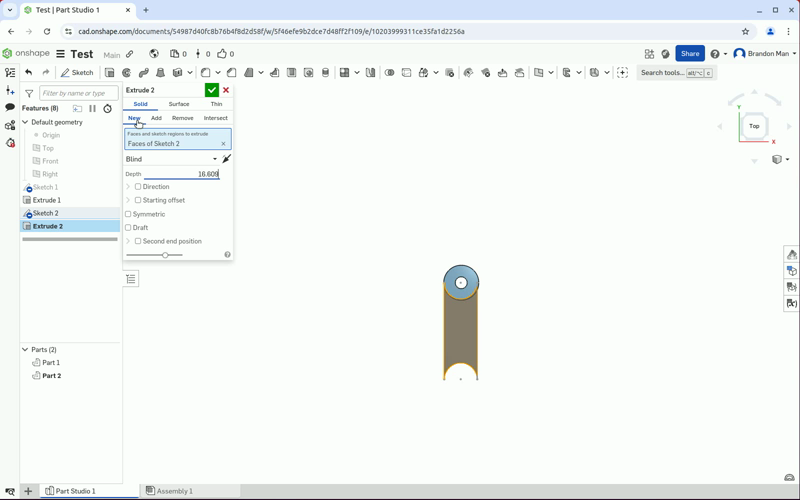
key(enter)
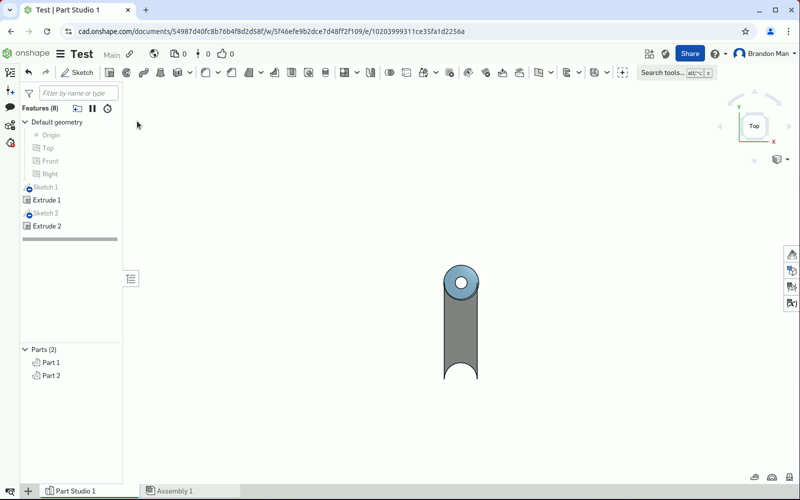
key(shift+h)
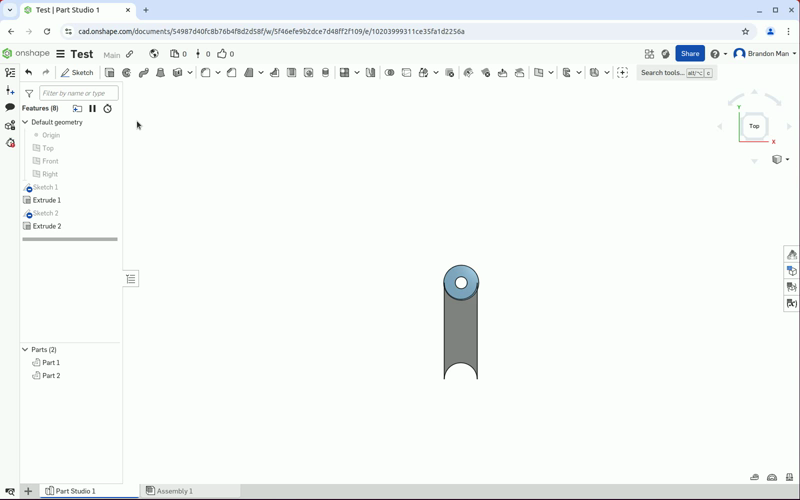
key(shift+h)
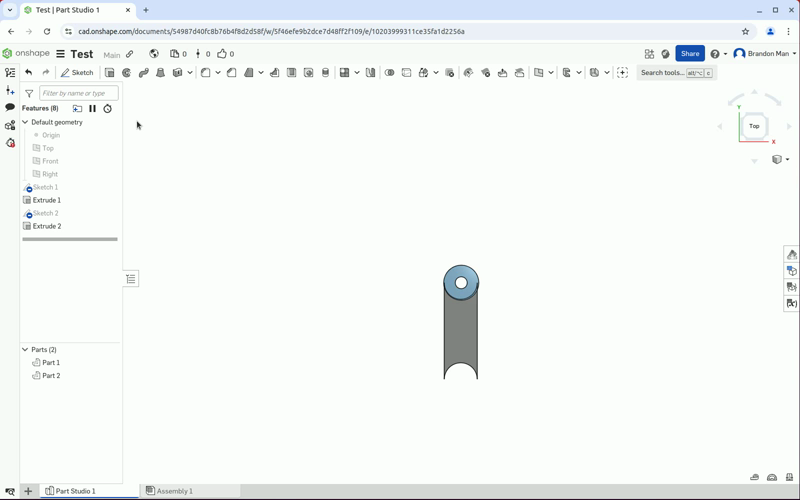
mouse_move(73, 189)
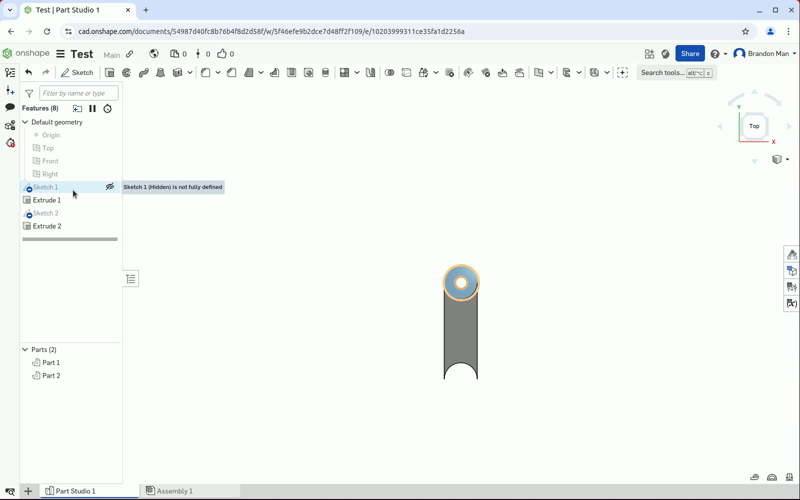
click(73, 189)
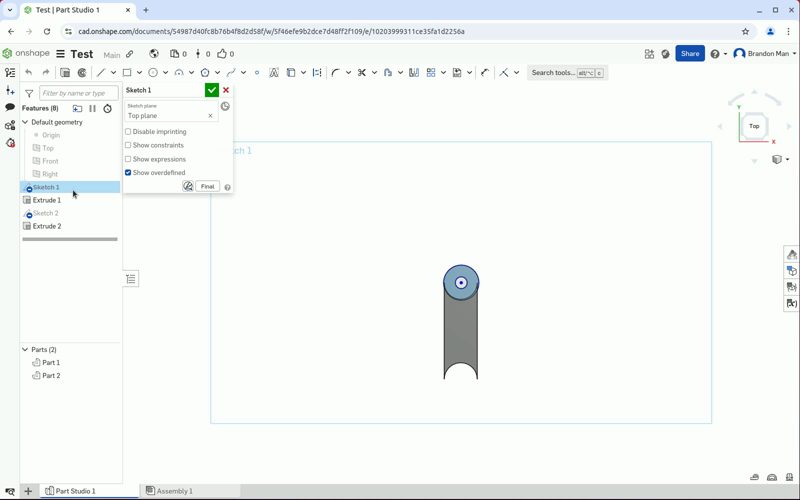
mouse_move(229, 92)
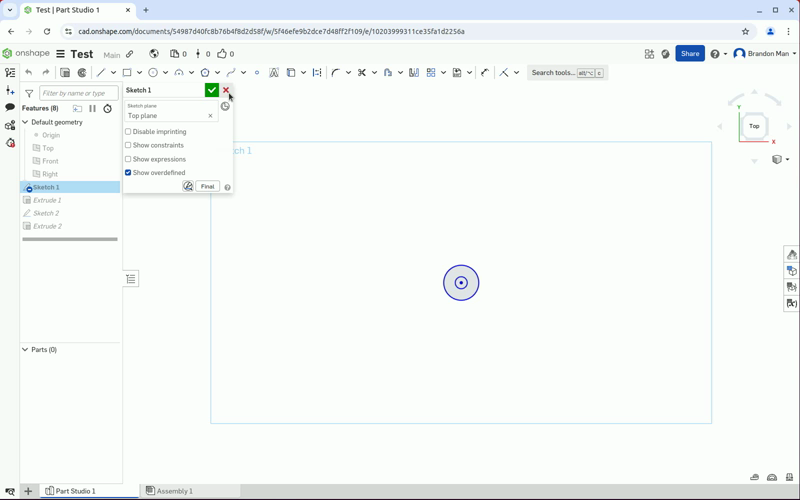
click(229, 92)
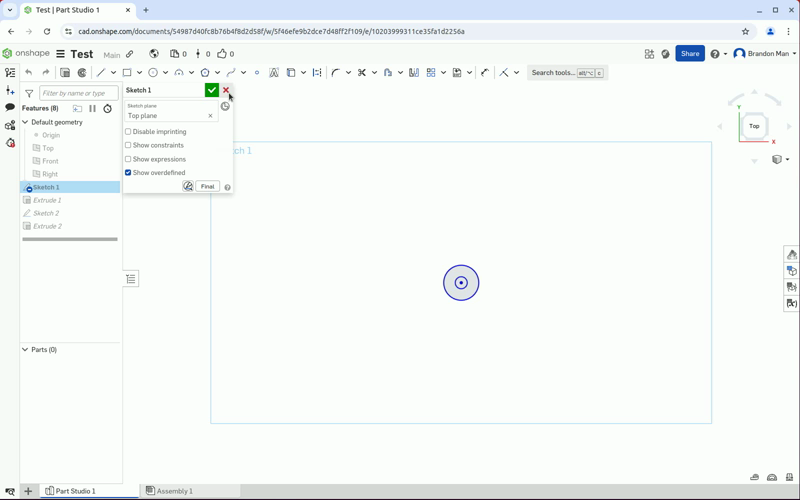
key(shift+s)
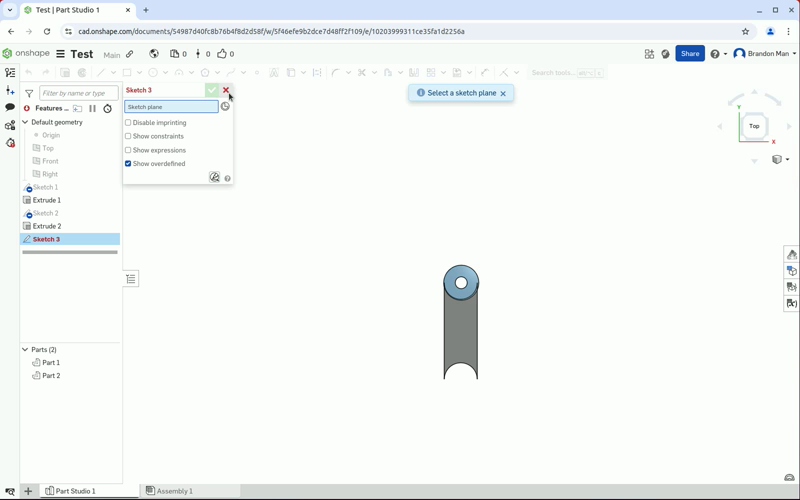
mouse_move(73, 150)
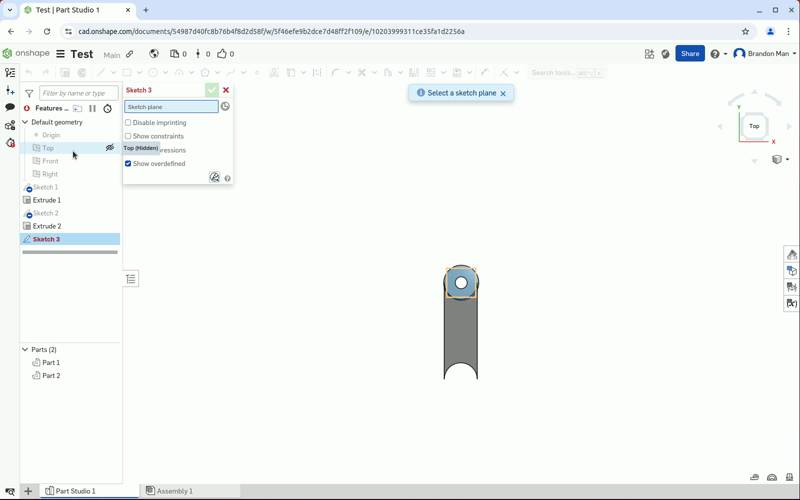
click(73, 150)
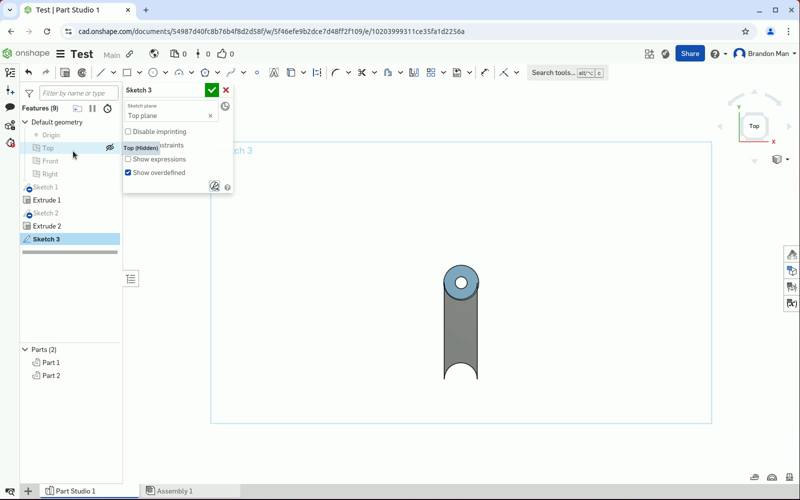
mouse_move(73, 352)
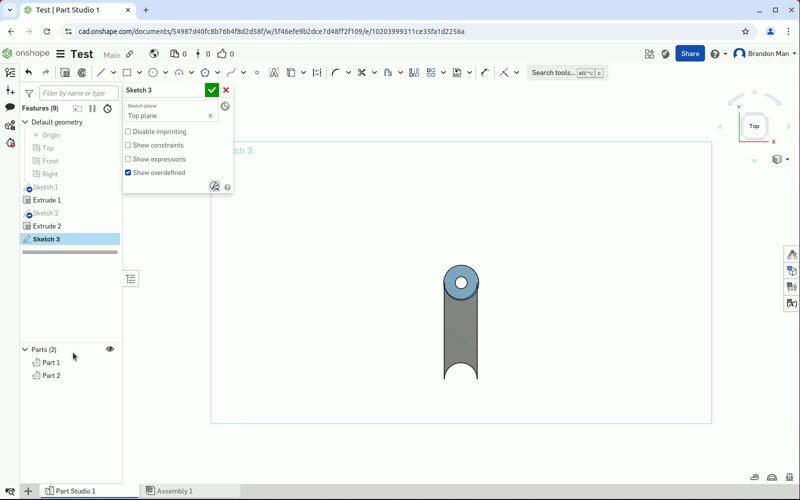
key(y)
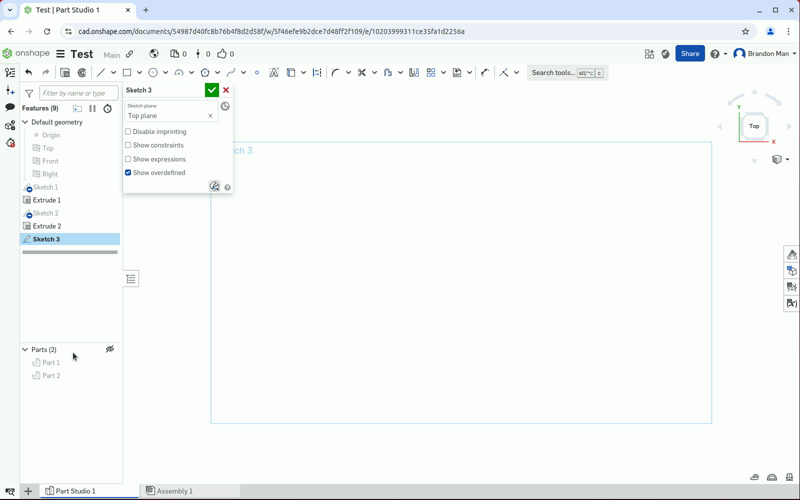
key(c)
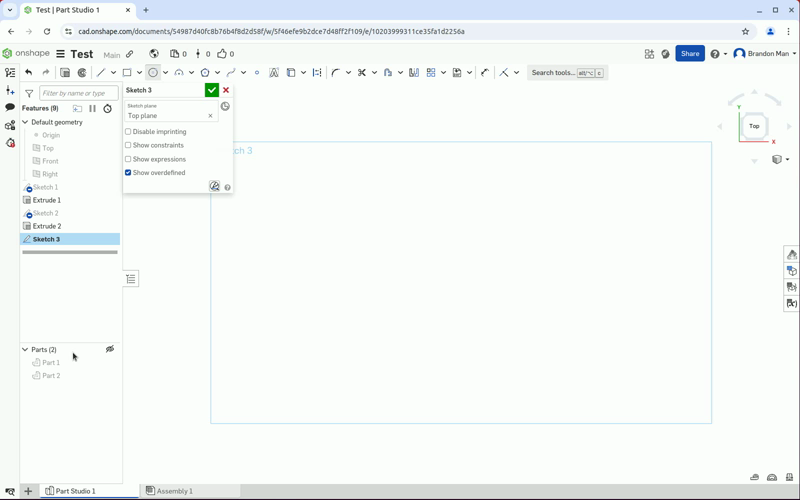
key_down(shift)
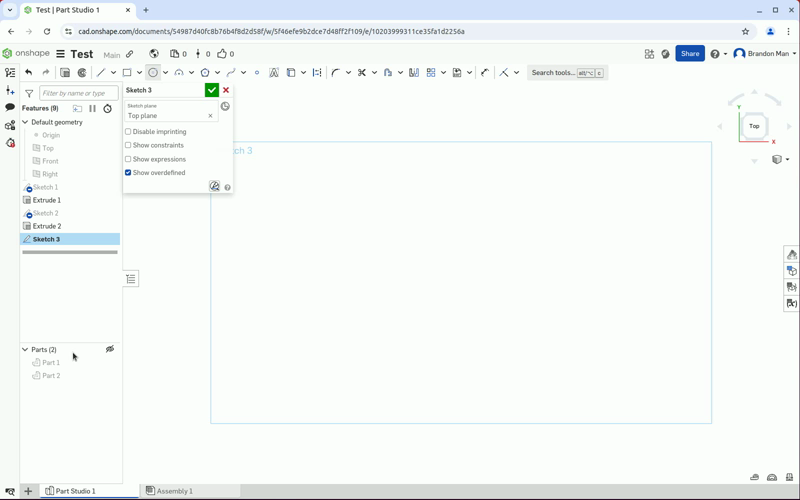
mouse_move(461, 379)
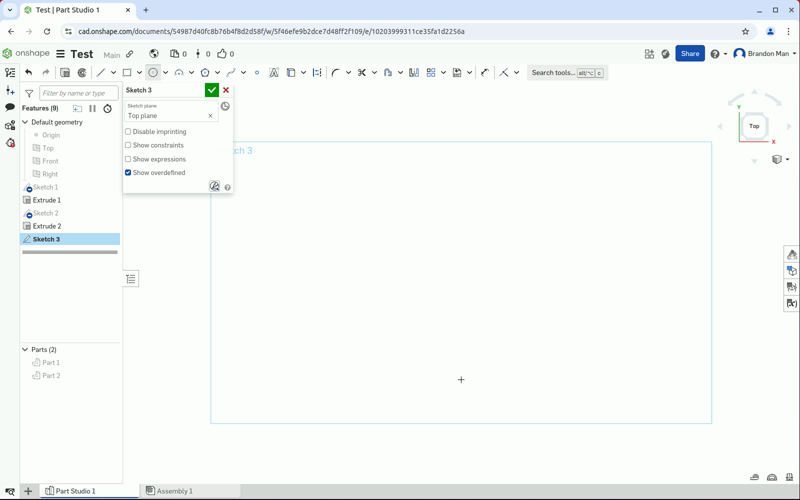
click(461, 379)
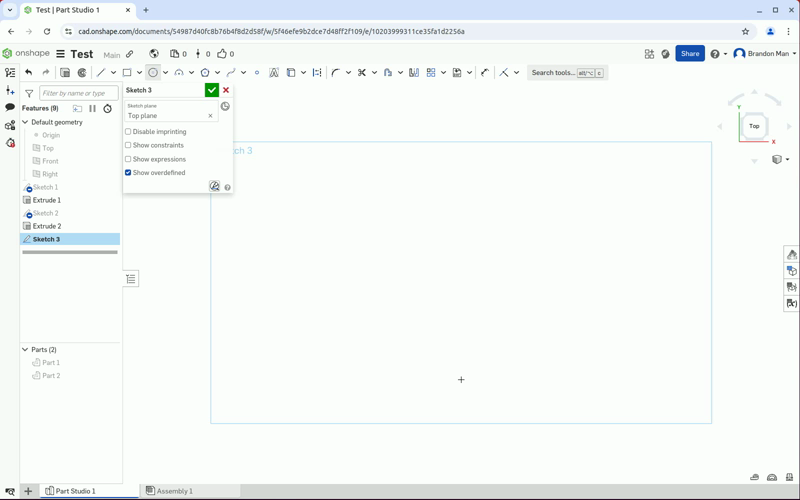
key_up(shift)
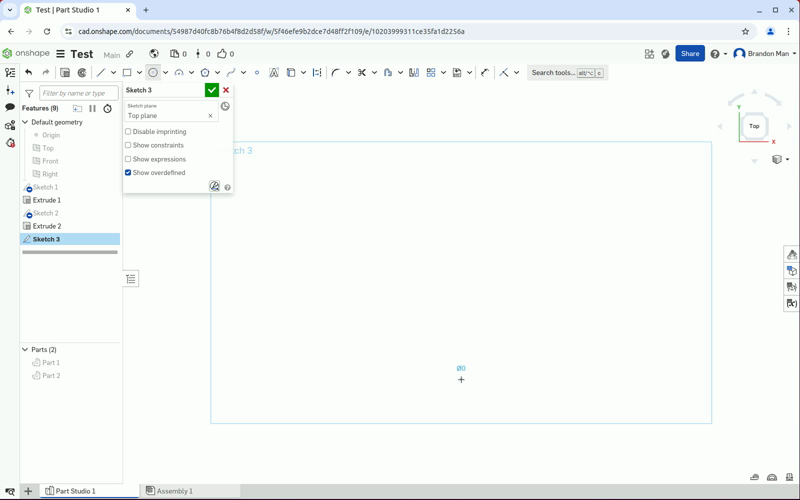
mouse_move(478, 379)
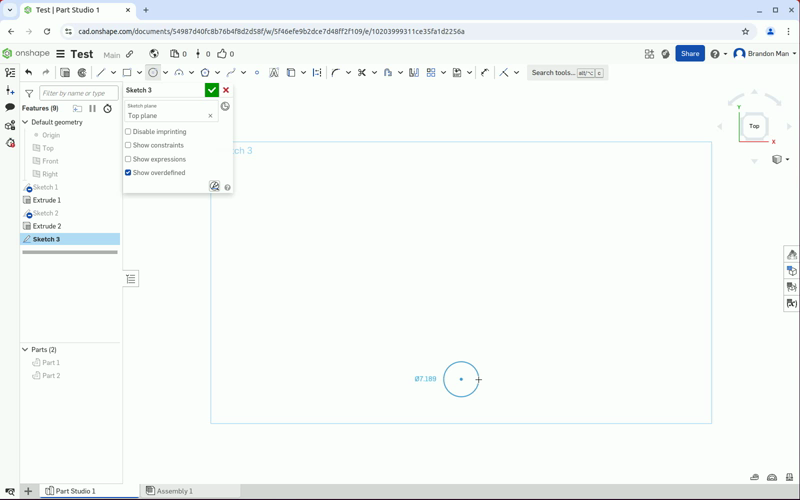
click(478, 379)
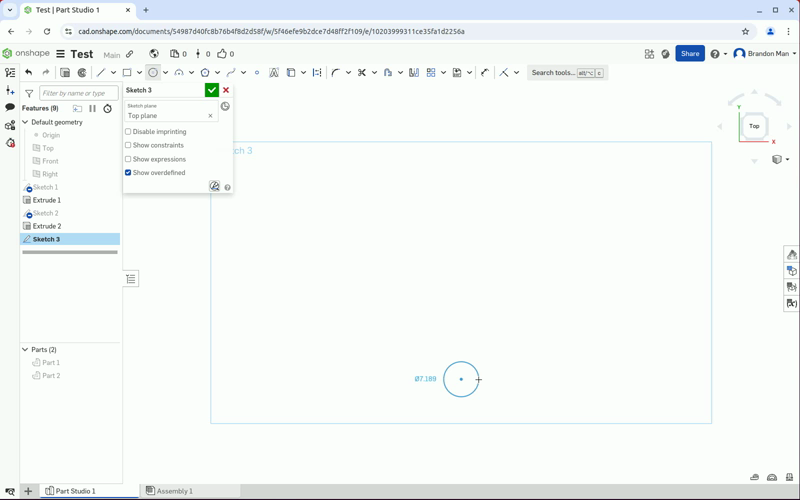
key(esc)
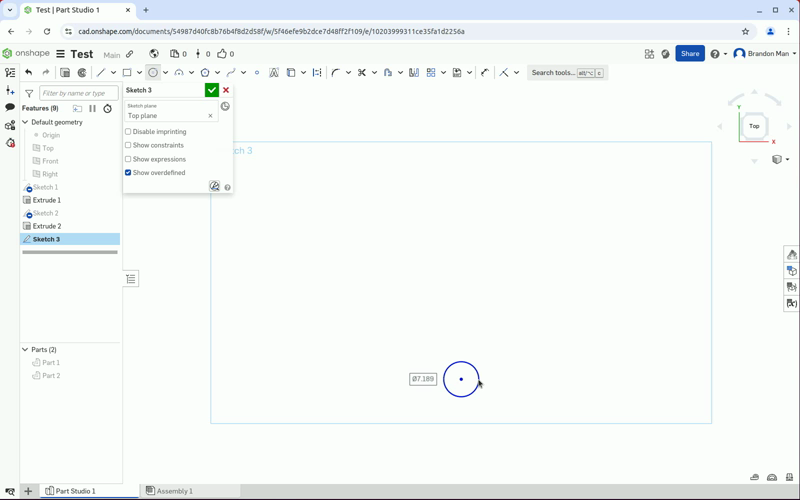
key(c)
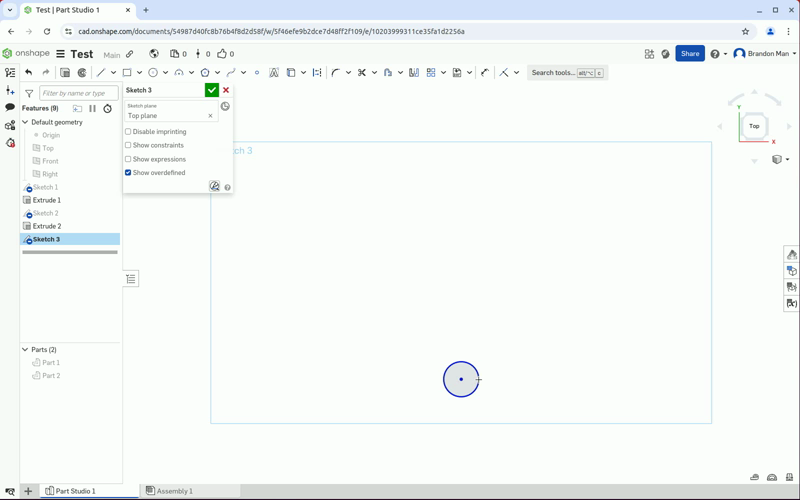
key_down(shift)
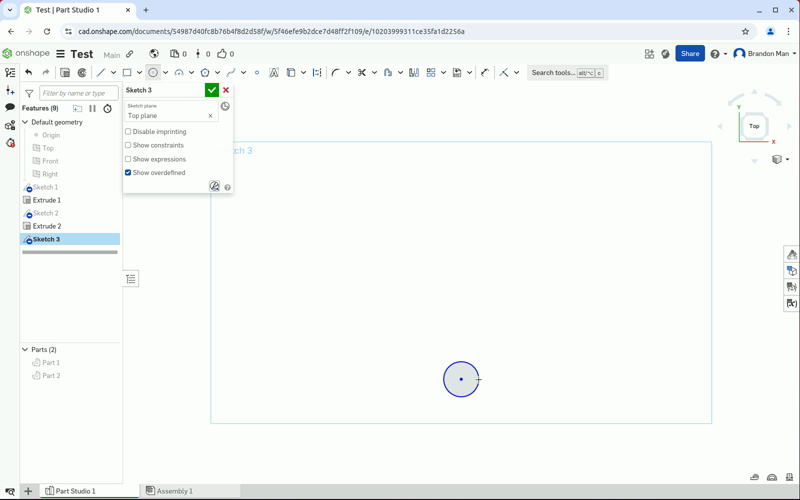
mouse_move(461, 379)
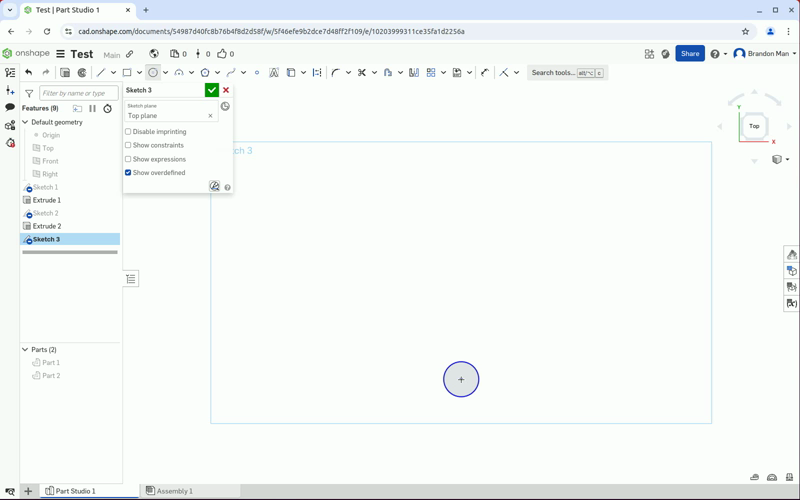
click(461, 379)
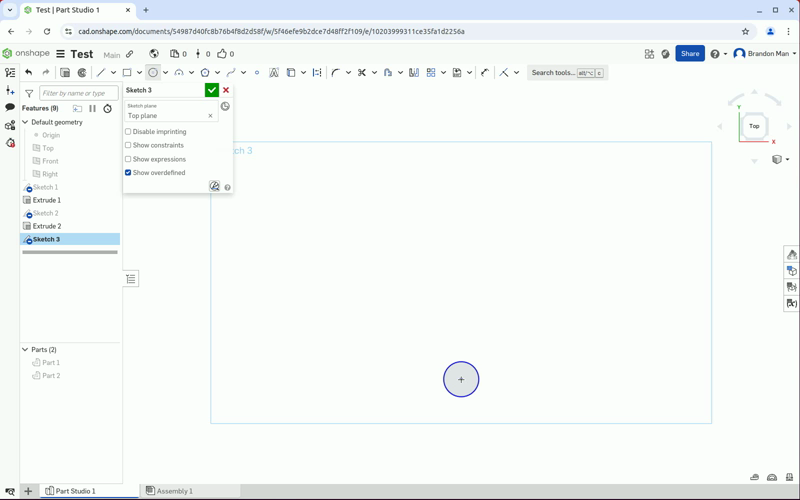
key_up(shift)
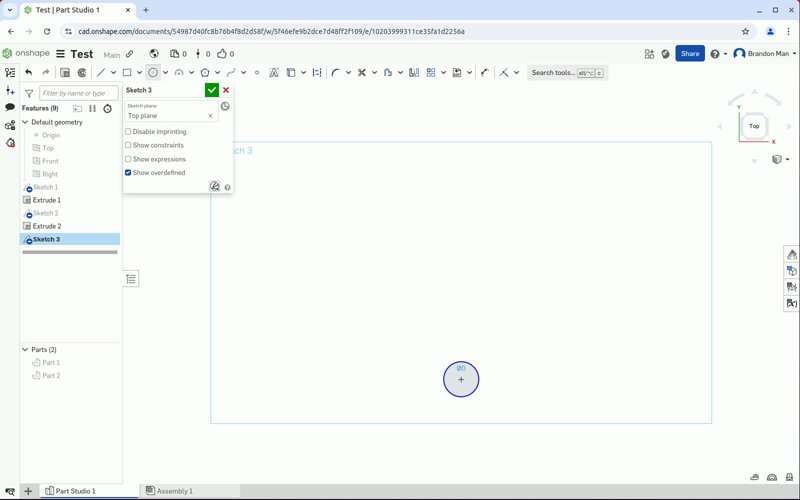
mouse_move(467, 379)
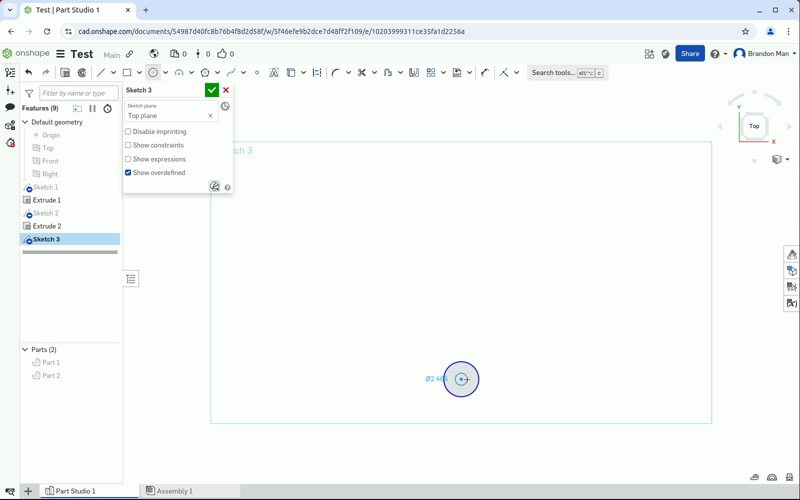
click(467, 379)
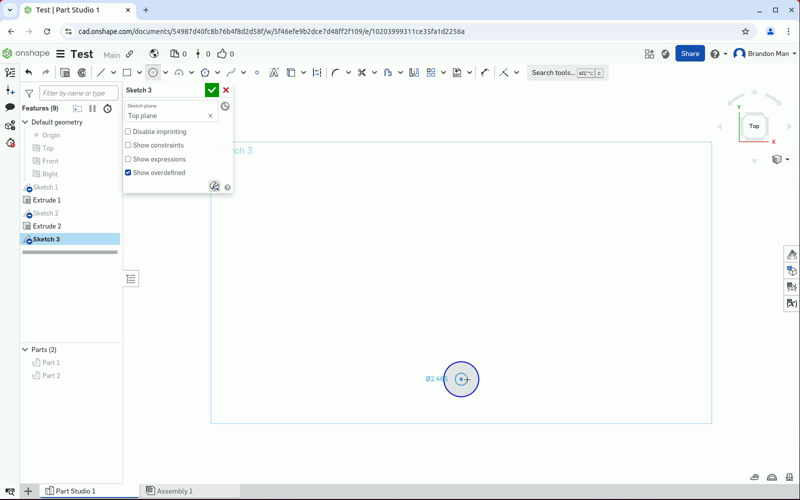
key(esc)
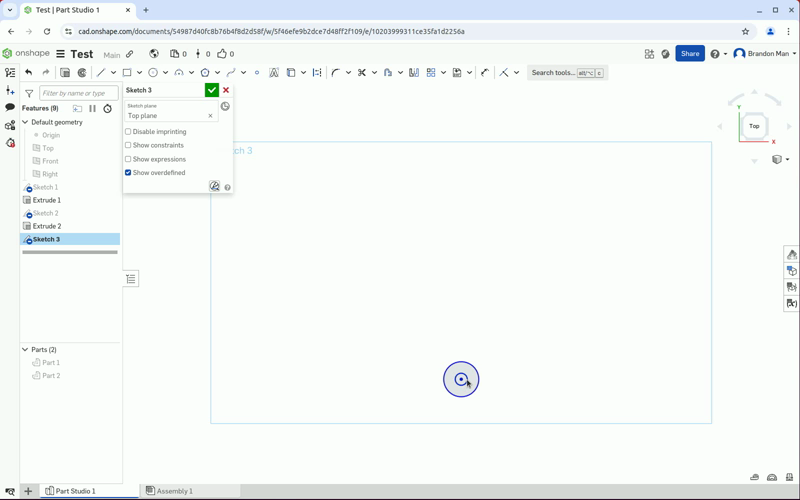
mouse_move(471, 389)
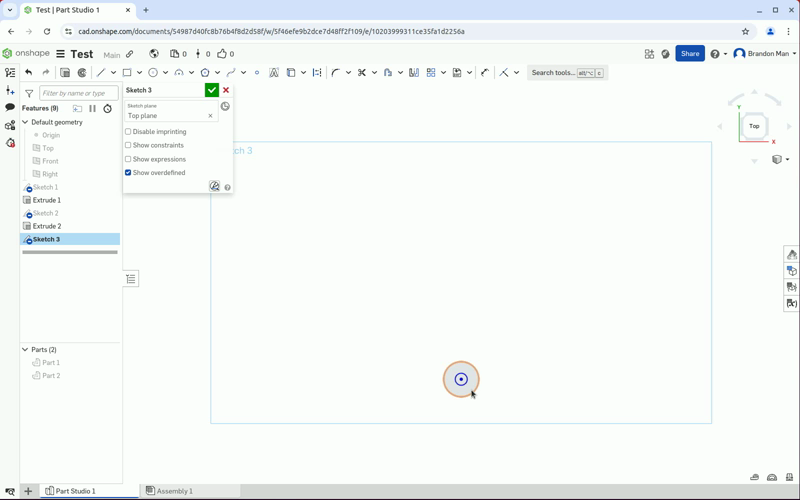
scroll(6)
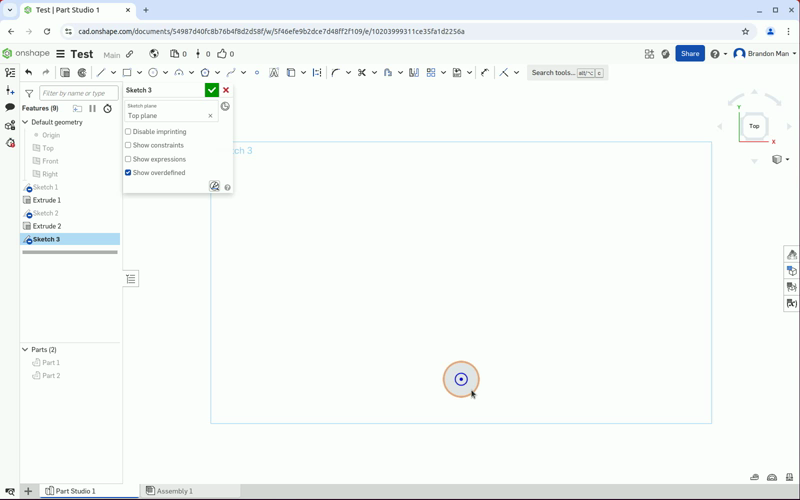
scroll(6)
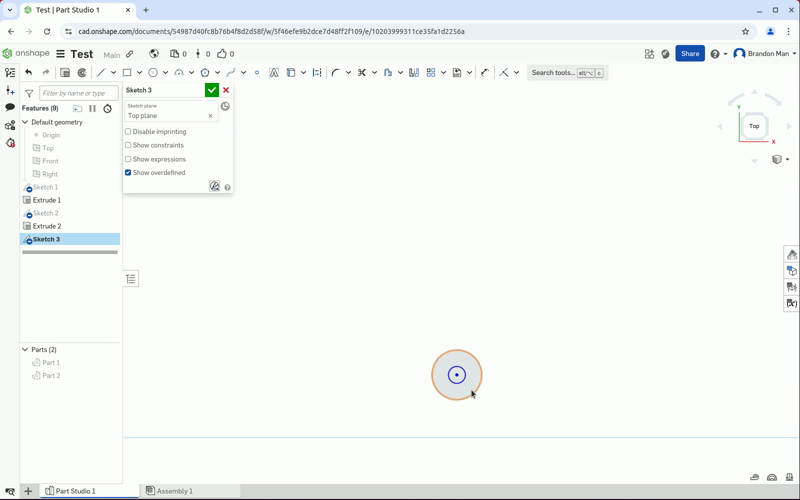
scroll(6)
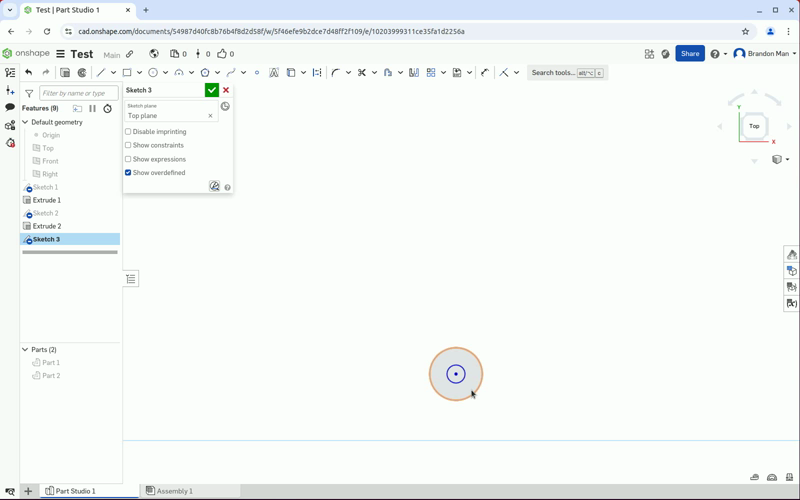
scroll(6)
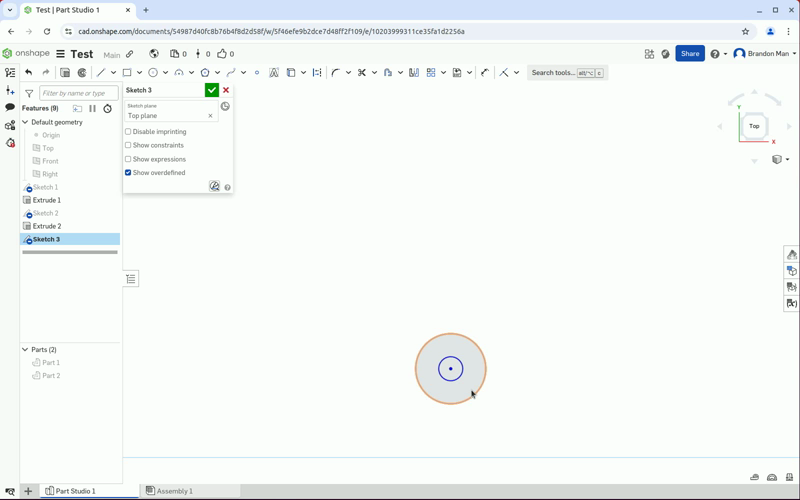
scroll(6)
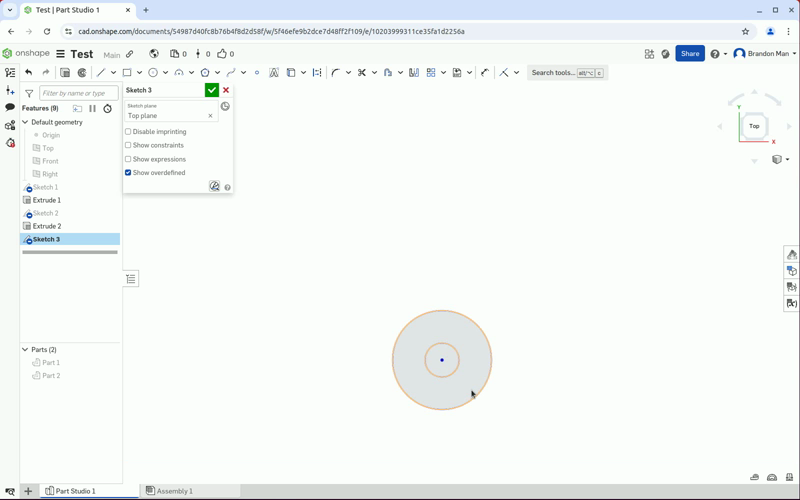
scroll(6)
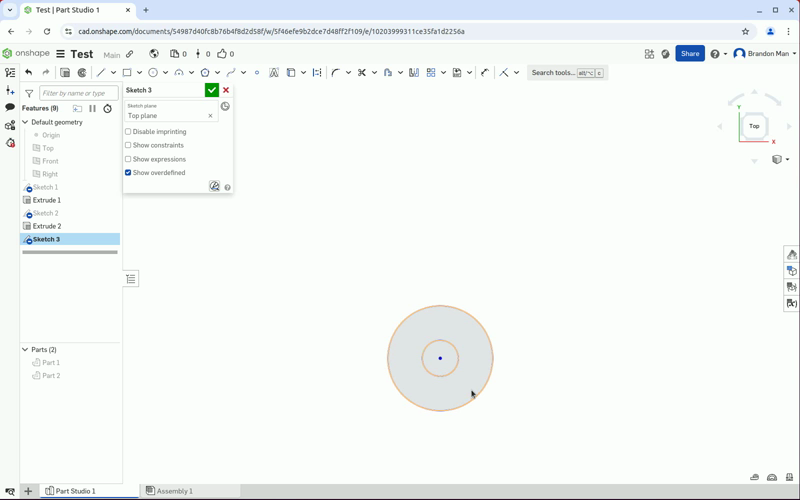
scroll(6)
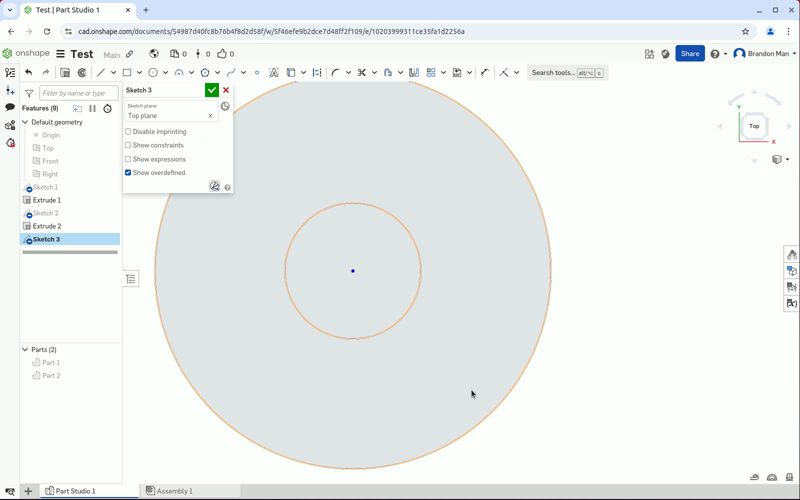
click(471, 389)
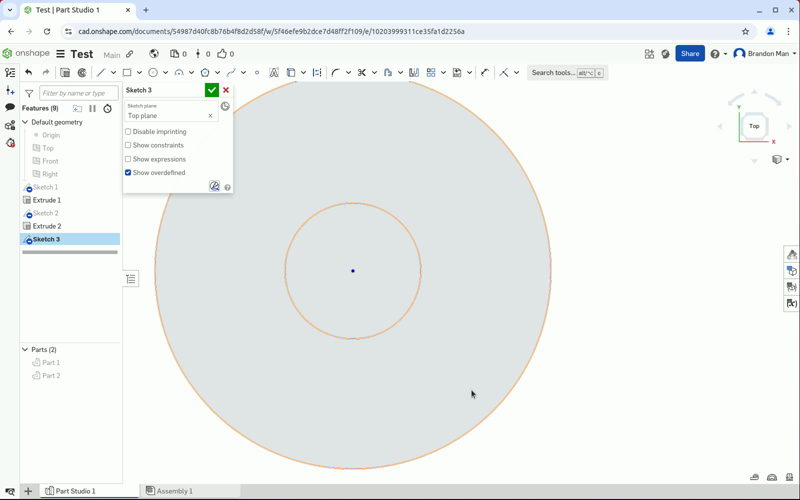
scroll(-6)
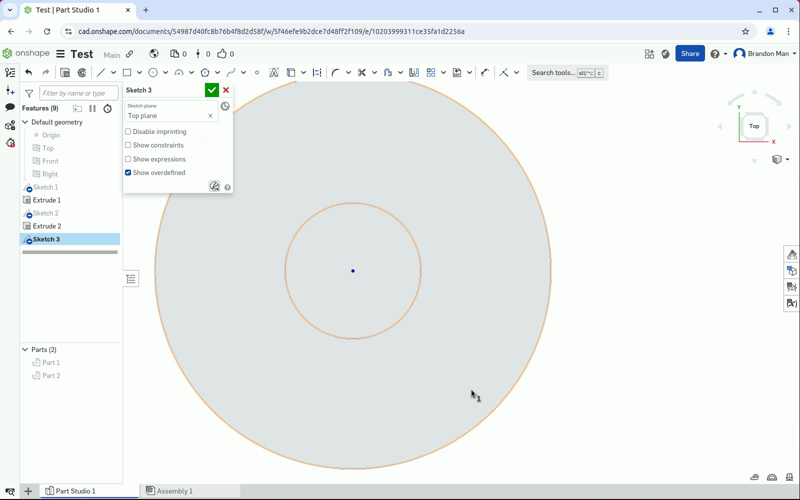
scroll(-6)
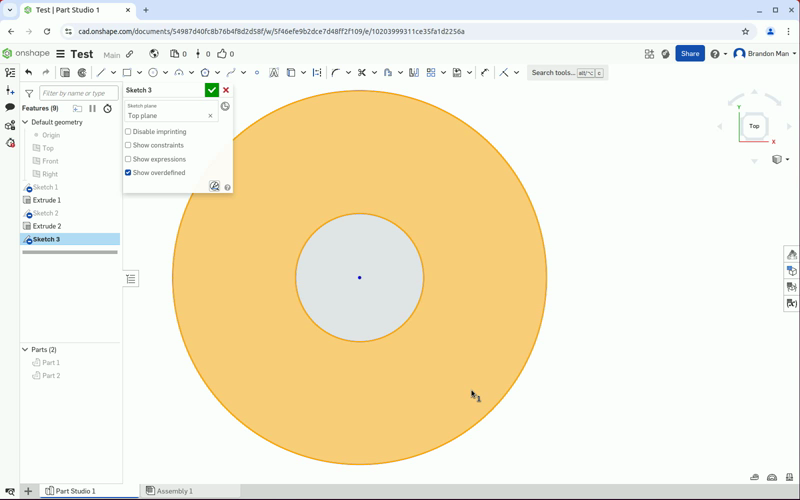
scroll(-6)
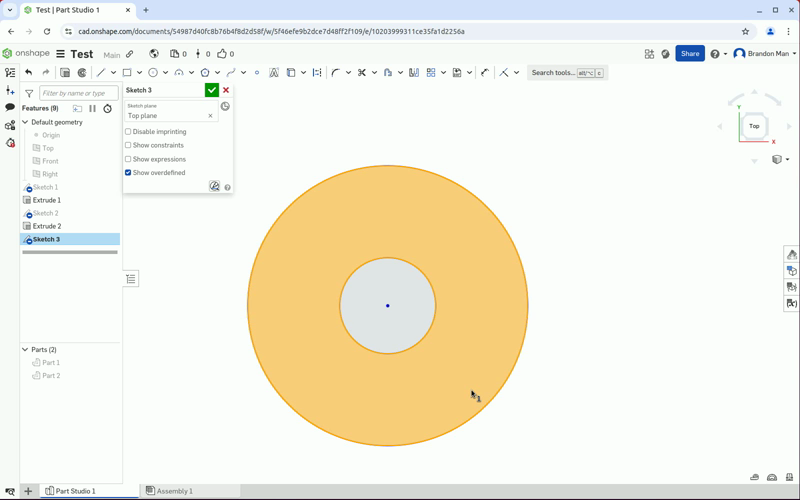
scroll(-6)
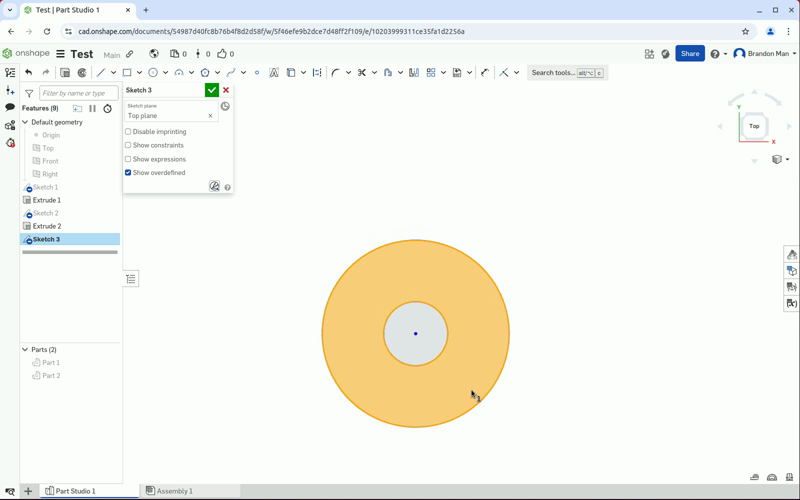
scroll(-6)
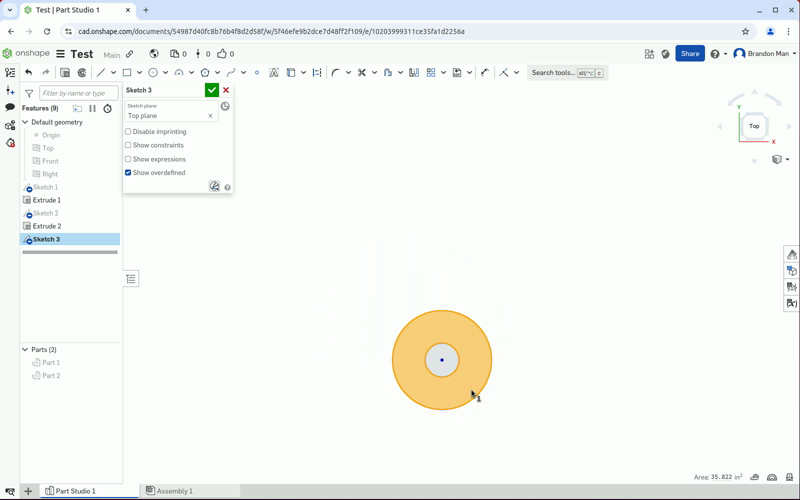
scroll(-6)
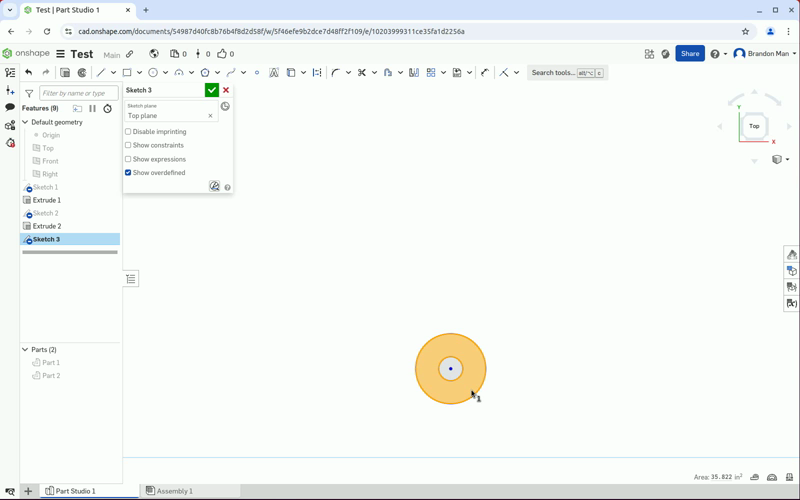
scroll(-6)
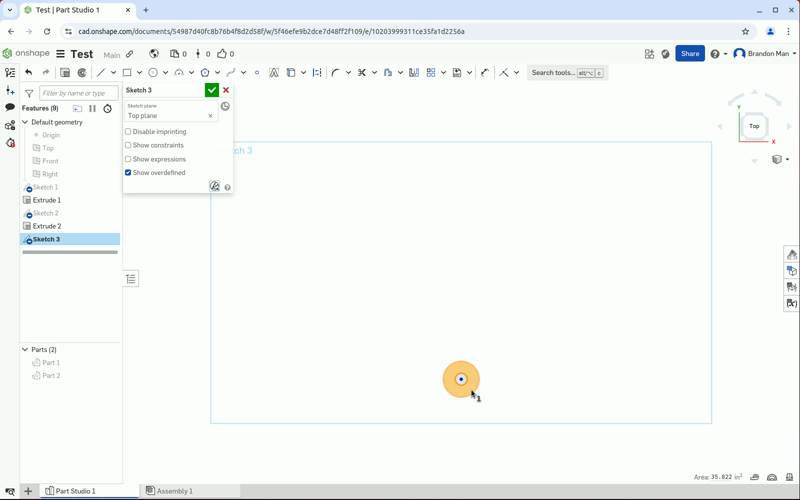
mouse_move(73, 352)
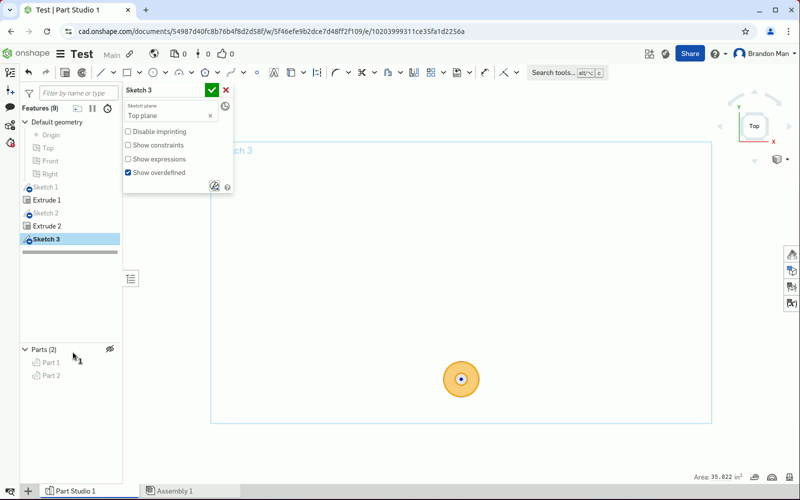
key(shift+y)
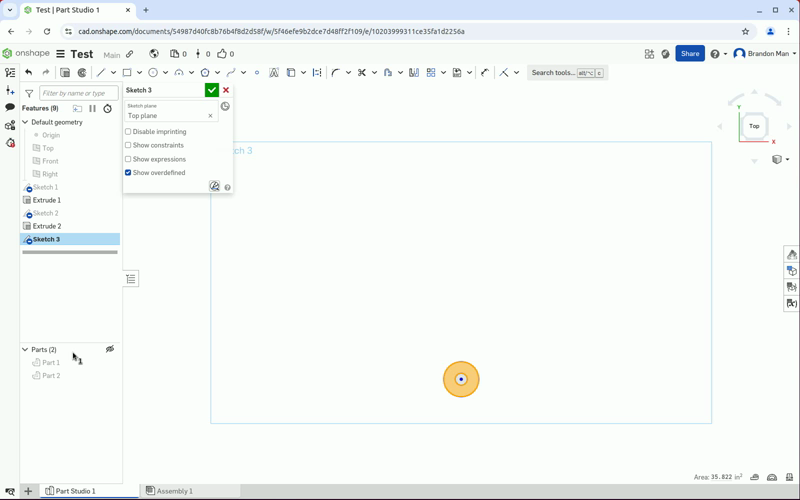
key(shift+e)
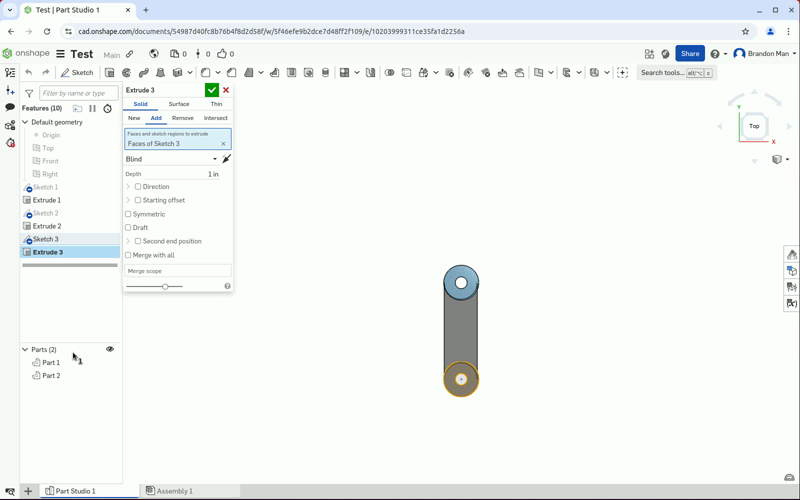
mouse_move(143, 106)
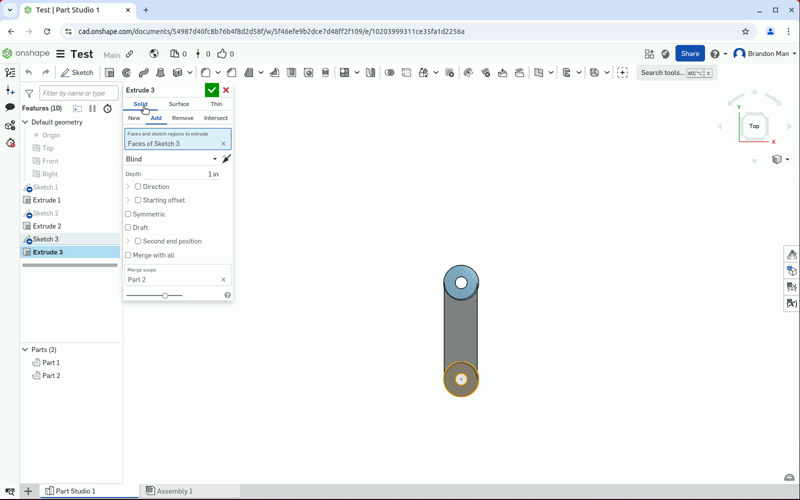
click(143, 106)
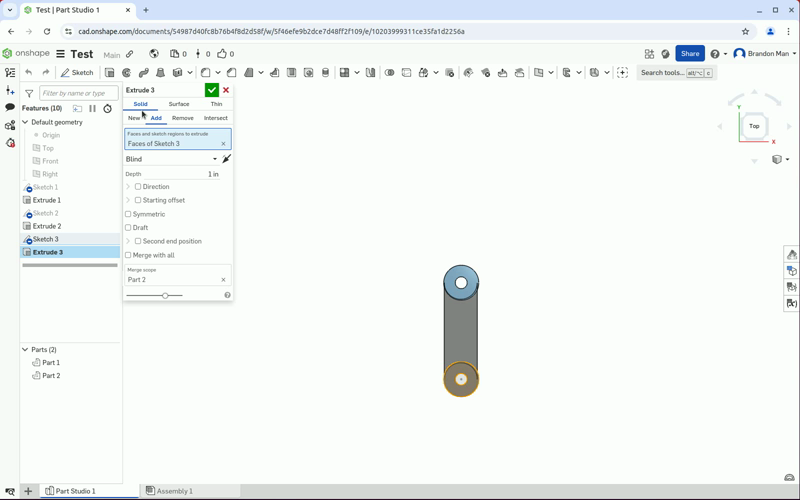
mouse_move(137, 120)
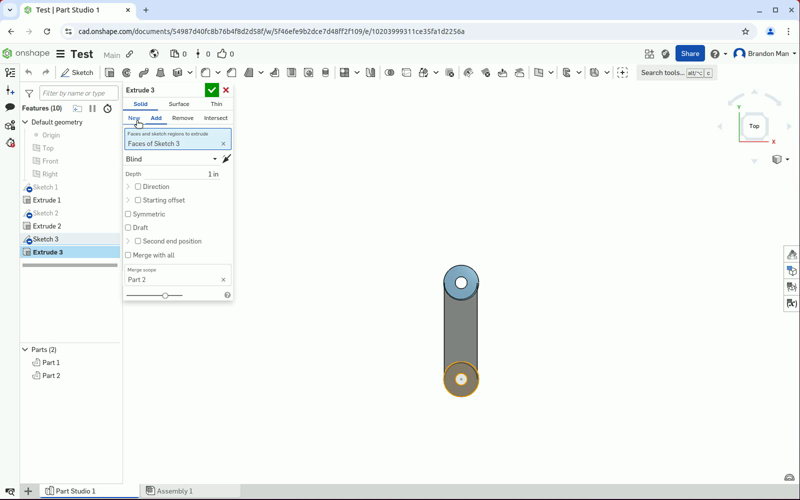
click(137, 120)
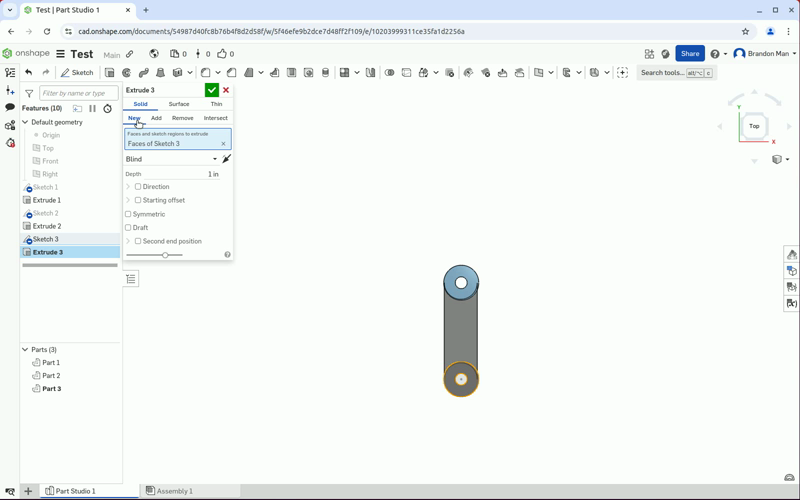
key(tab, 4)
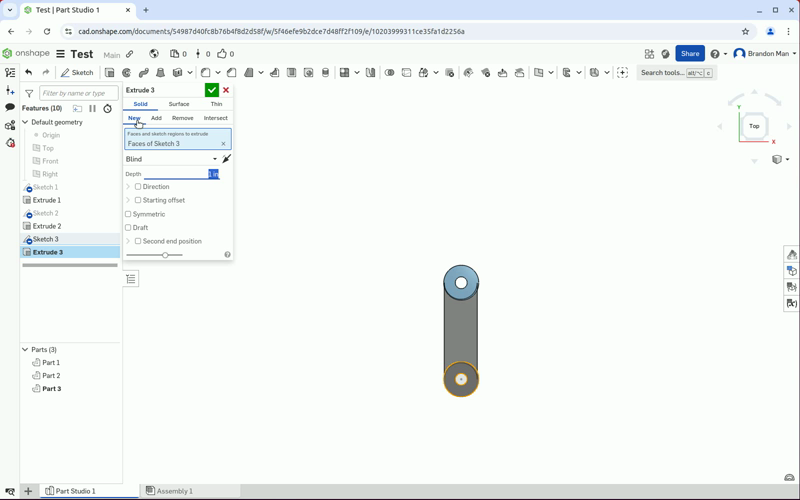
text(16.609)
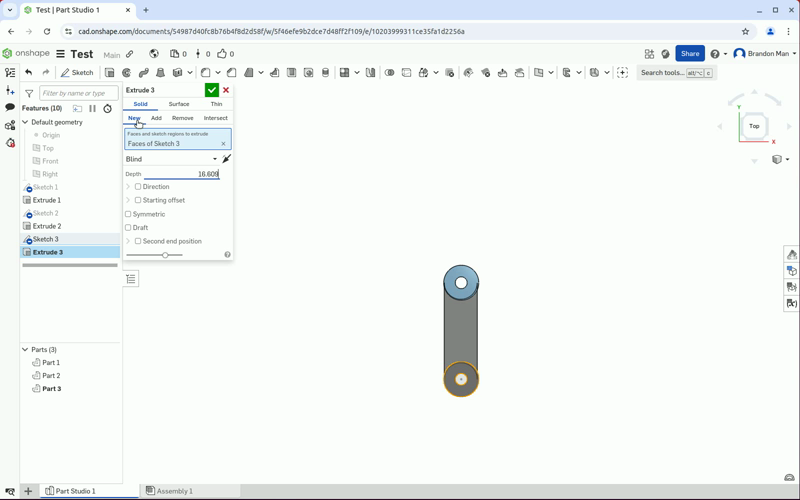
key(enter)
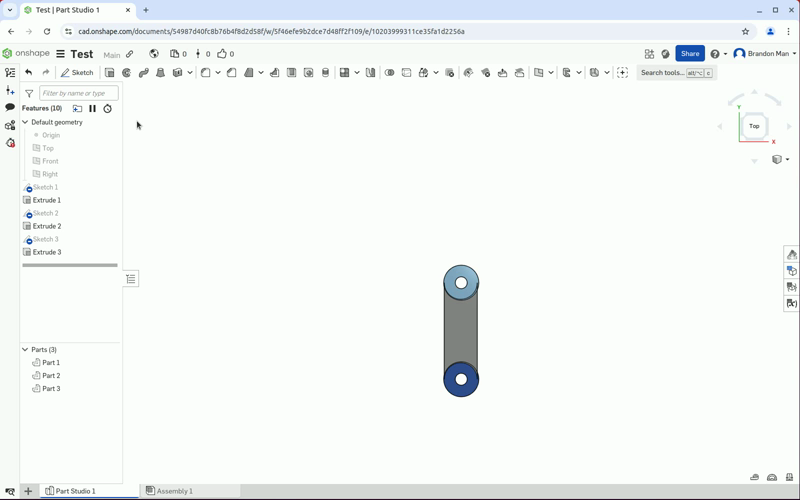
key(shift+h)
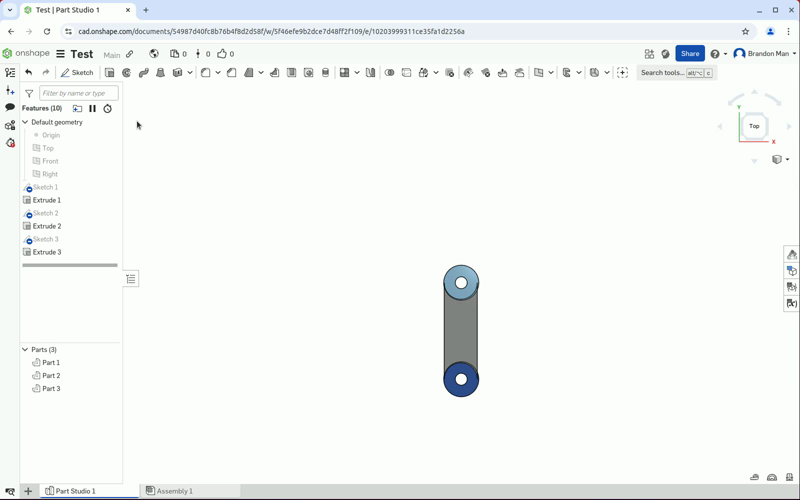
key(shift+h)
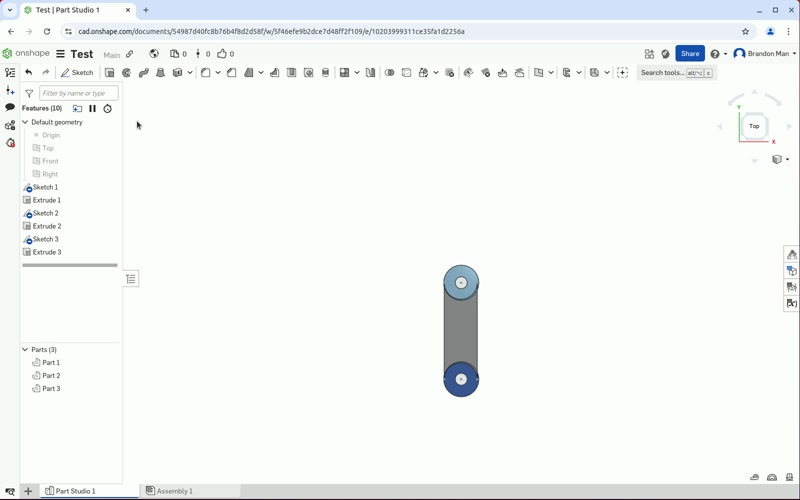
key(shift+7)
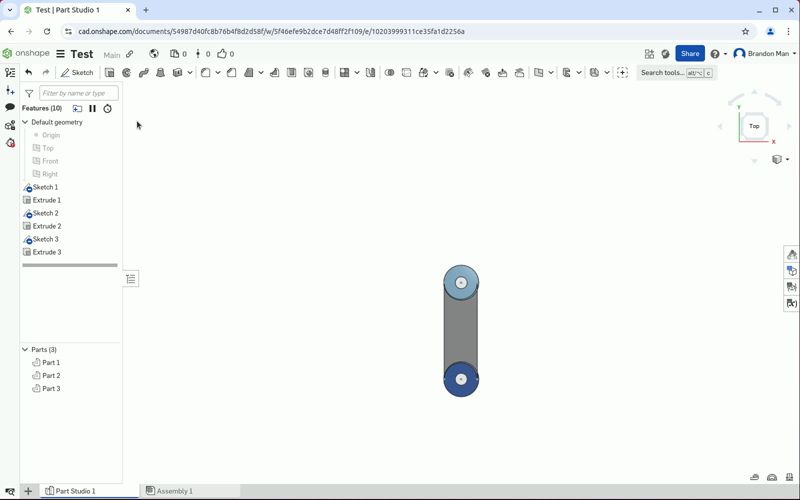
key(up, 3)
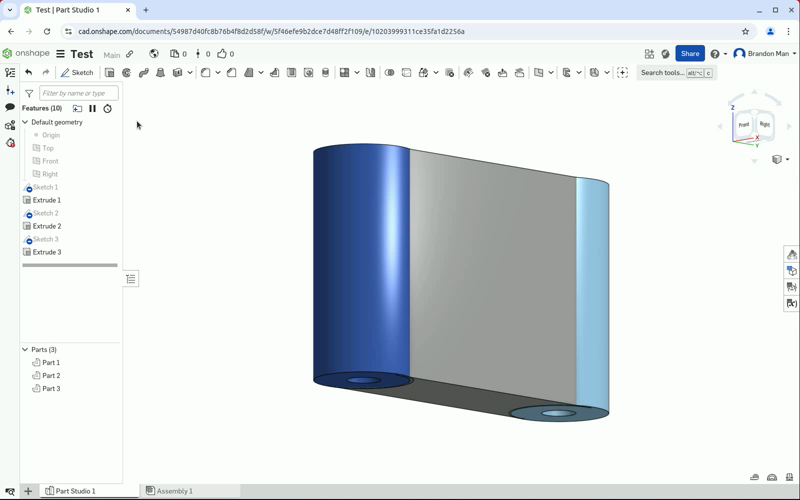
key(left, 3)
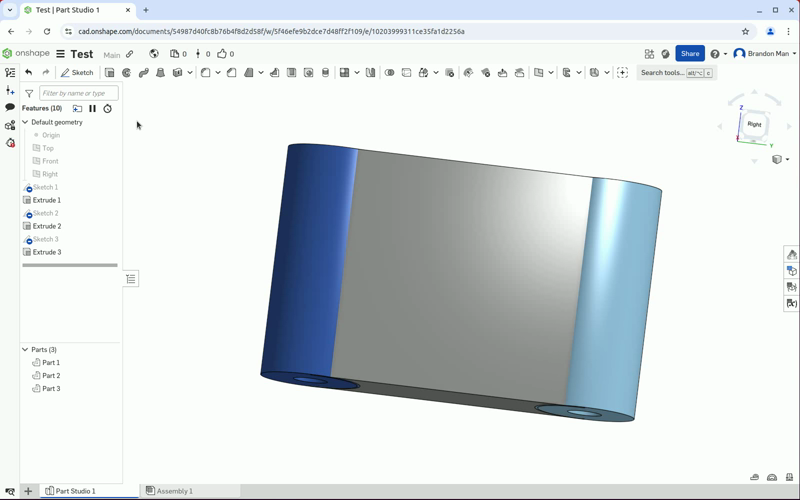
key(right, 3)
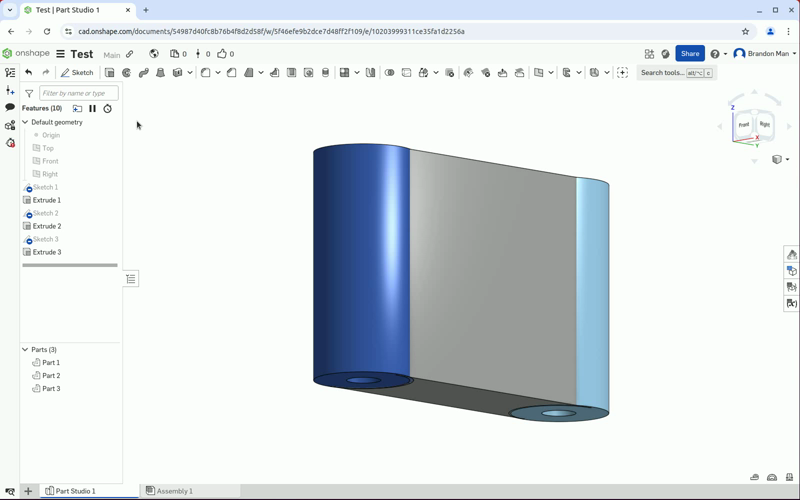
key(down, 3)
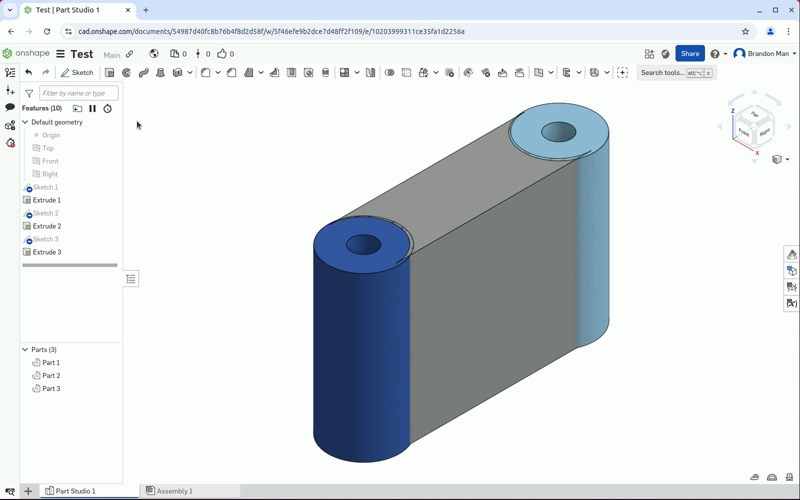
mouse_move(73, 189)
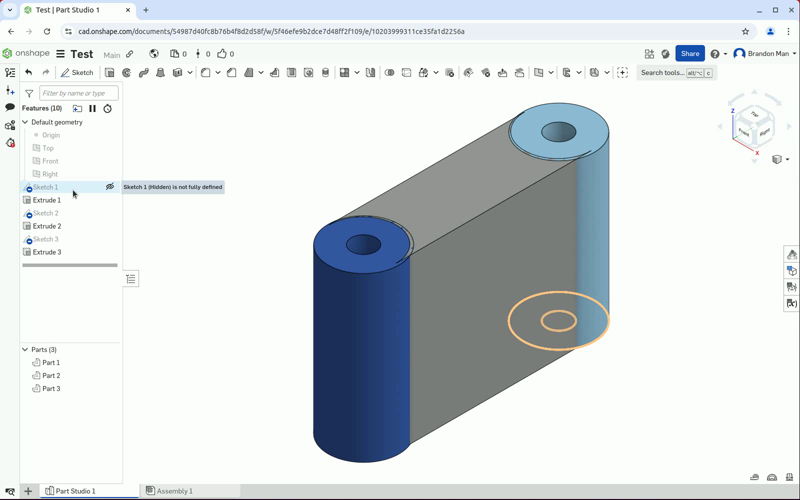
click(73, 189)